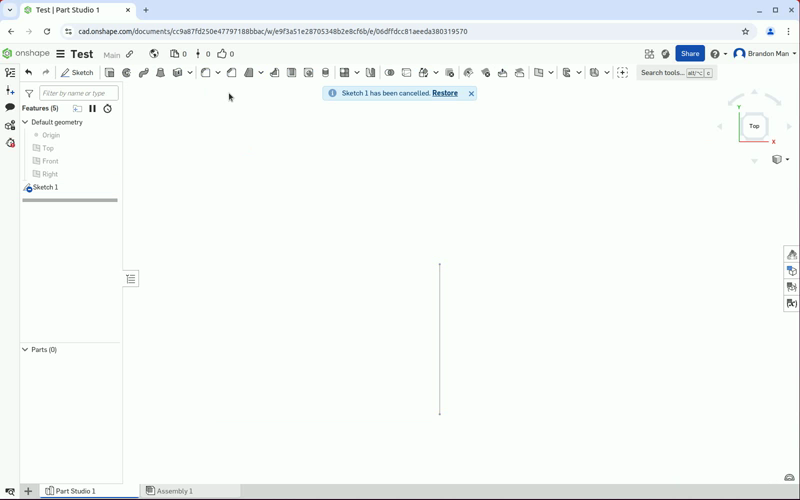
key(shift+h)
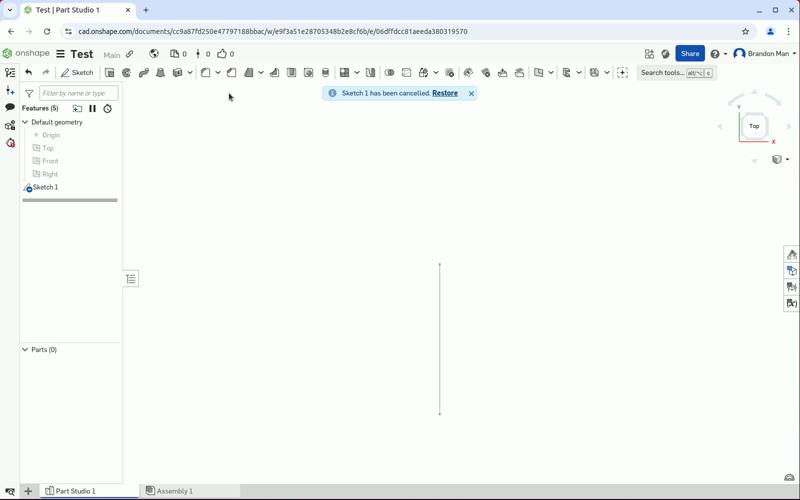
key(shift+s)
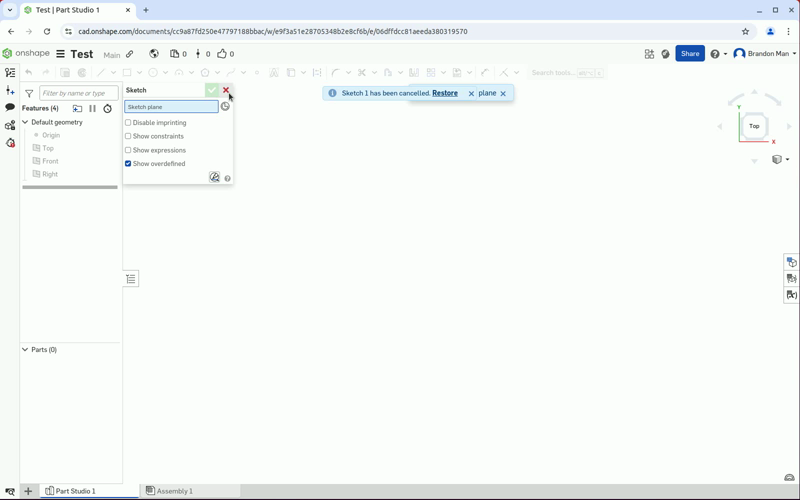
mouse_move(73, 150)
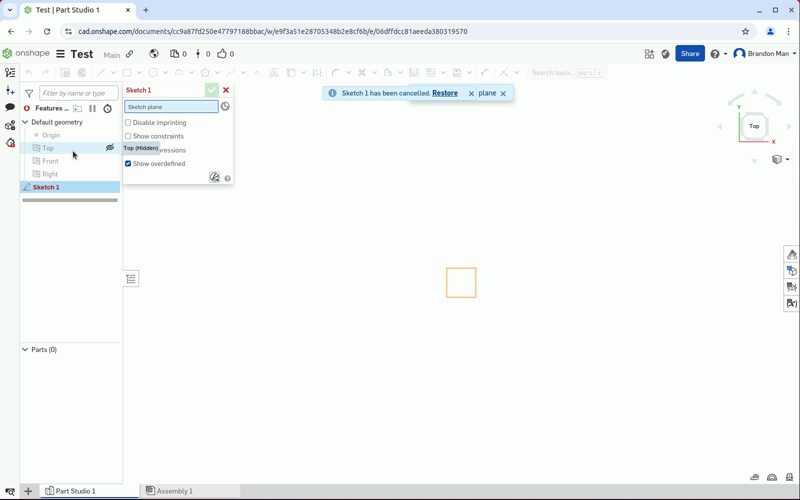
click(73, 150)
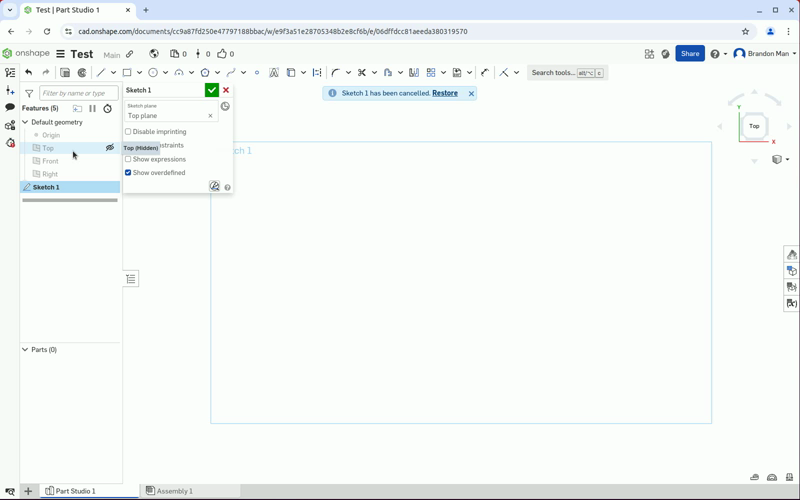
mouse_move(73, 352)
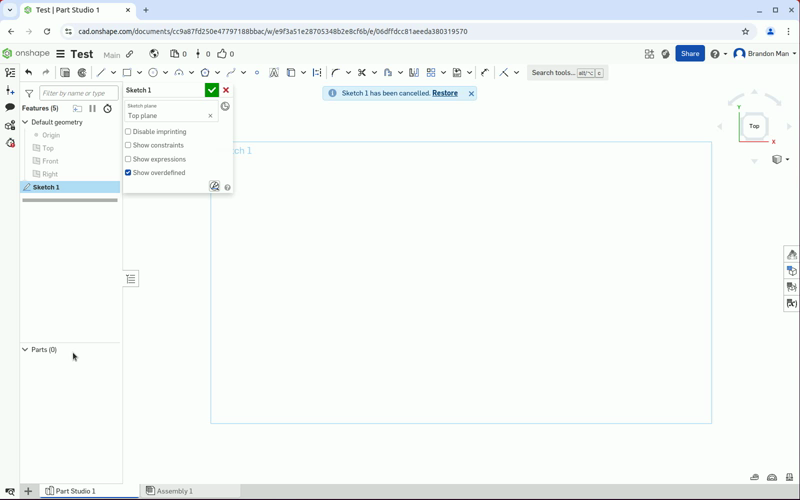
key(y)
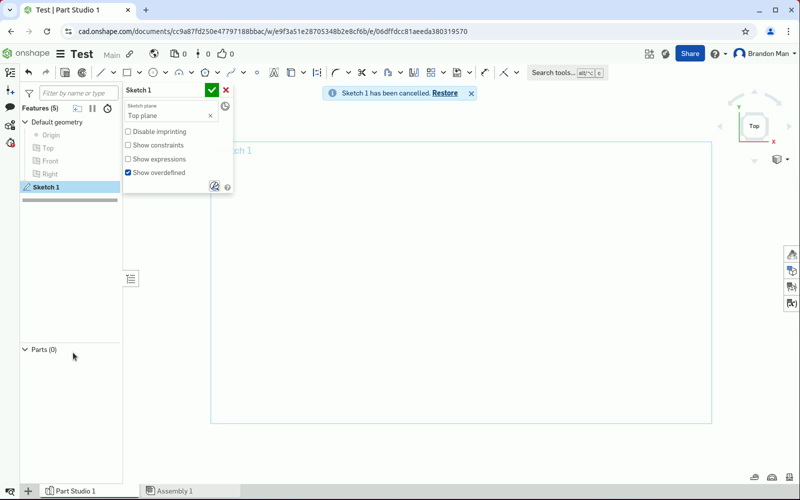
key(l)
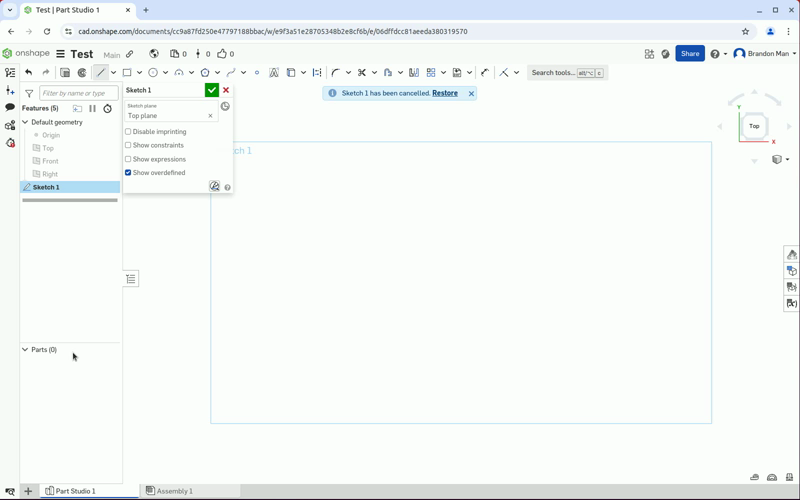
key_down(shift)
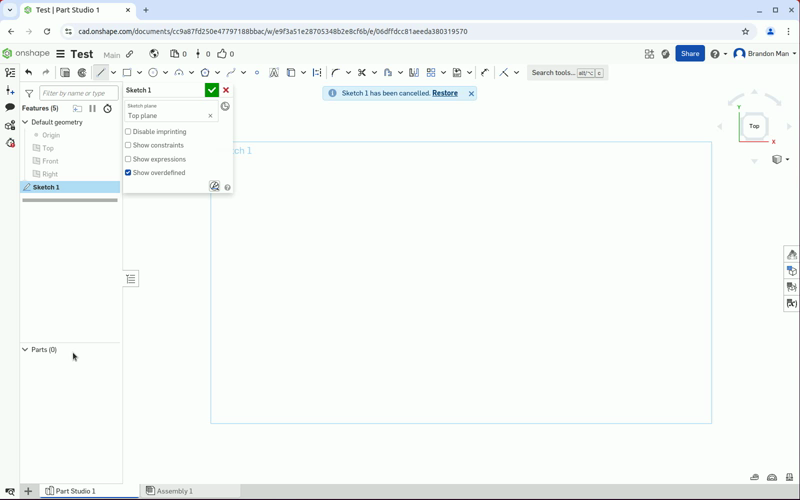
mouse_move(429, 329)
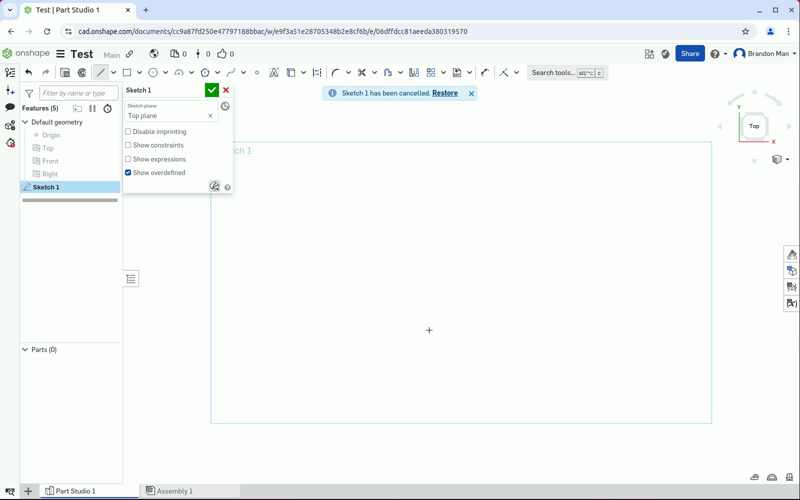
click(429, 329)
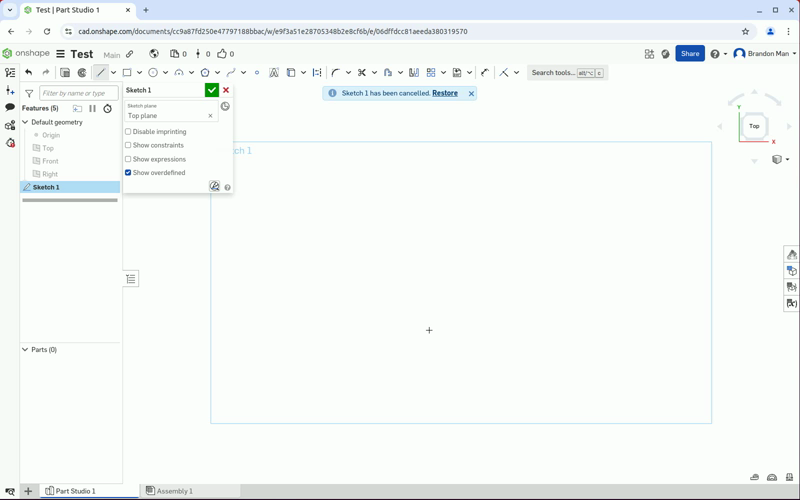
key_up(shift)
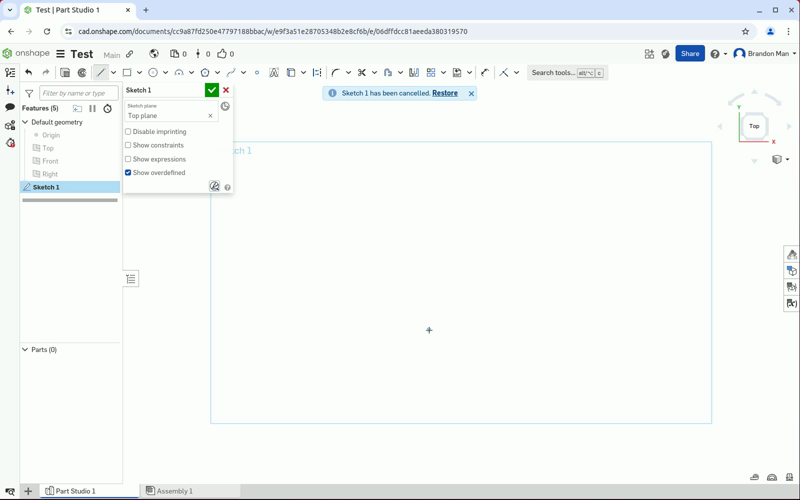
key_down(shift)
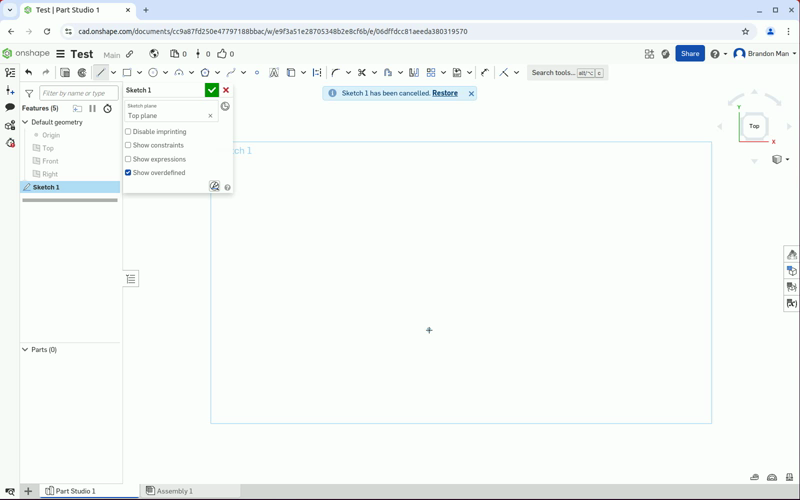
mouse_move(493, 329)
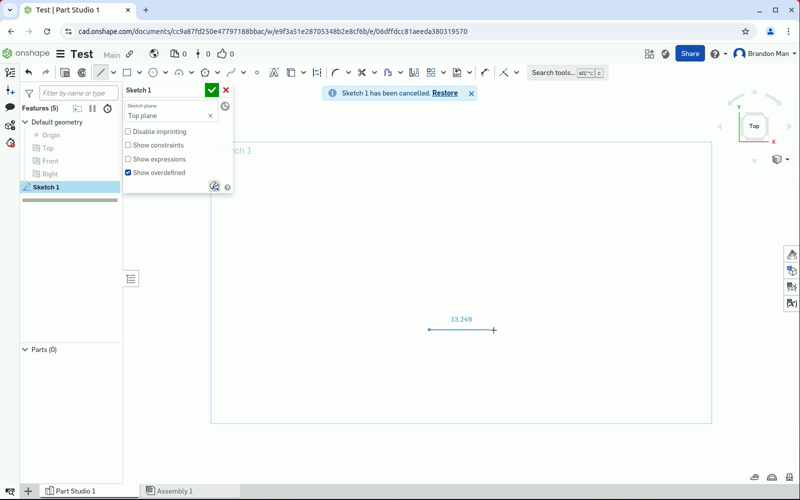
click(493, 329)
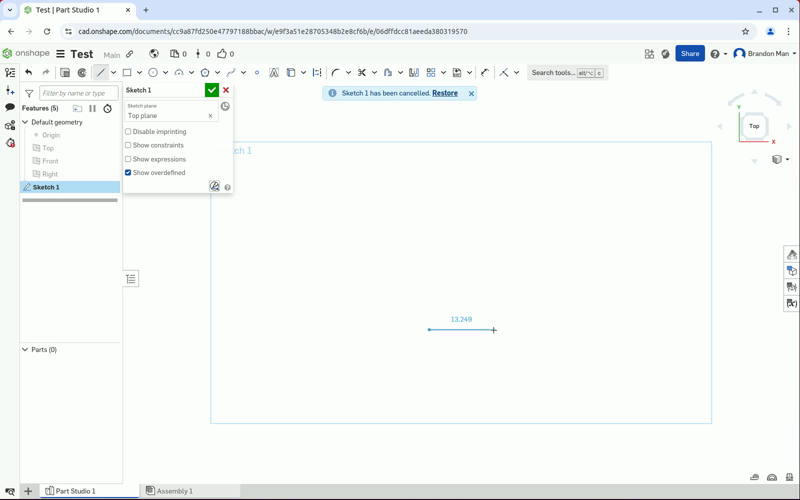
key_up(shift)
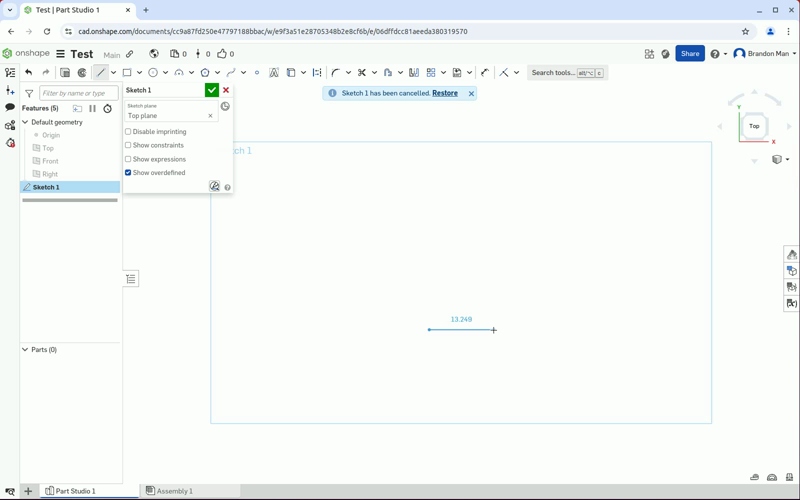
key_down(shift)
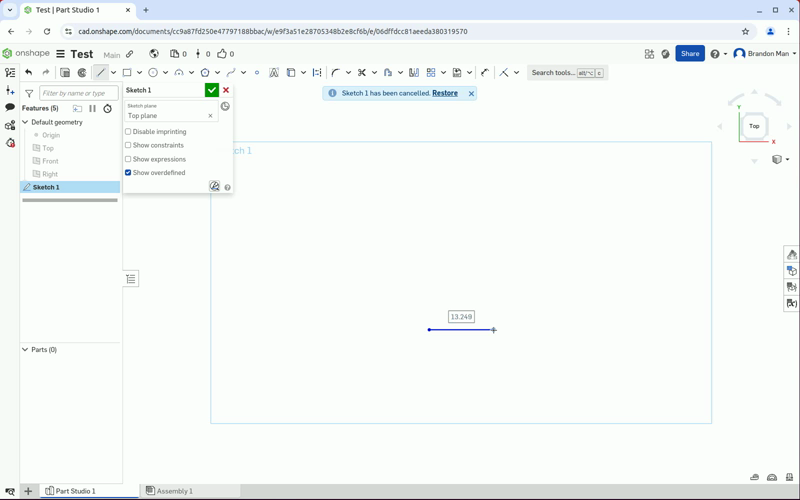
mouse_move(493, 235)
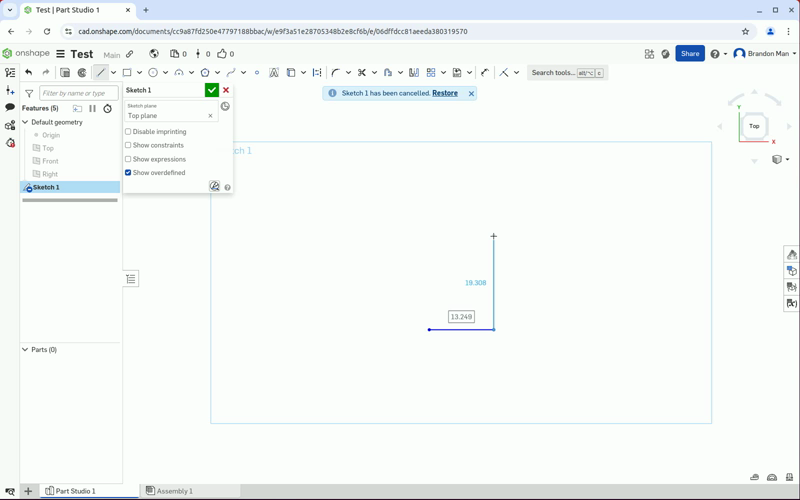
click(493, 235)
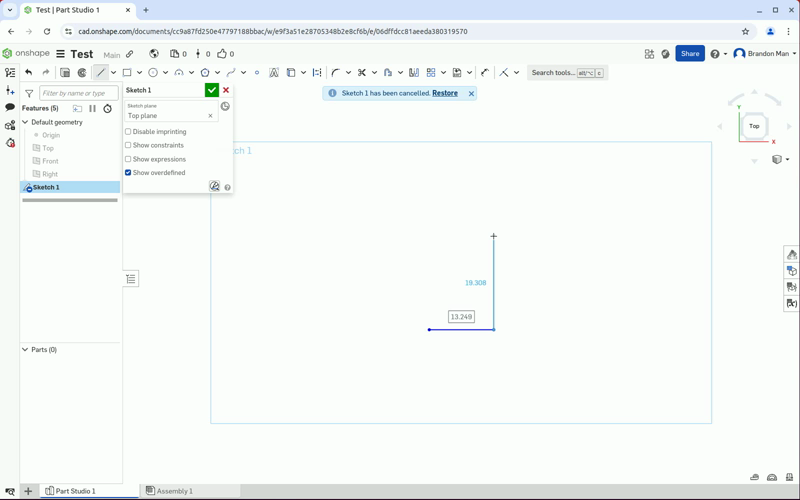
key_up(shift)
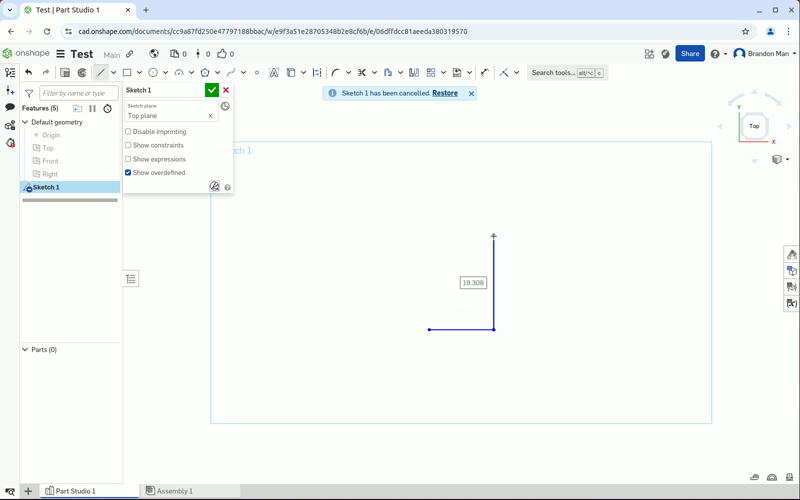
key_down(shift)
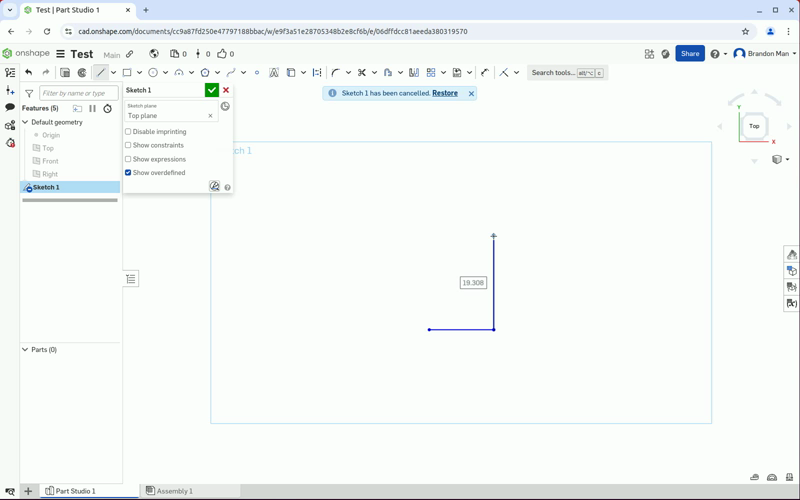
mouse_move(429, 235)
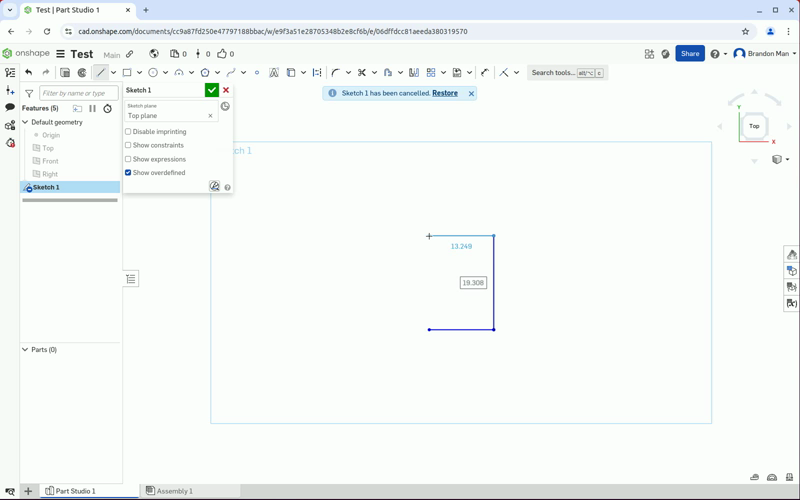
click(429, 235)
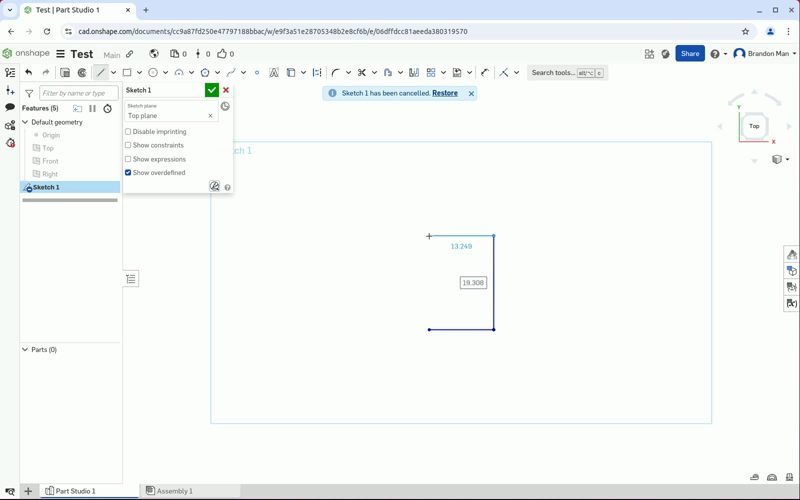
key_up(shift)
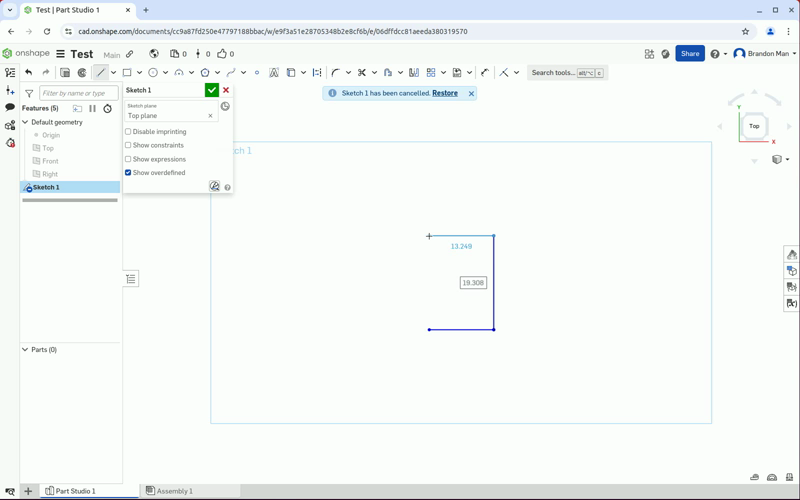
key_down(shift)
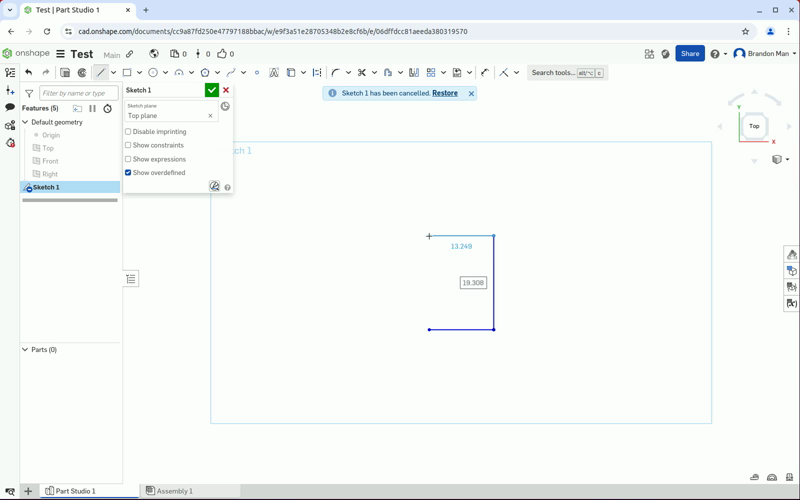
mouse_move(429, 329)
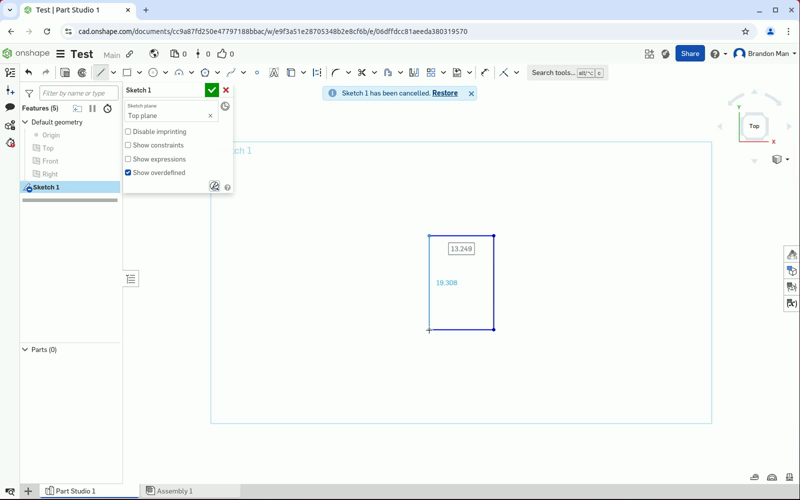
key_up(shift)
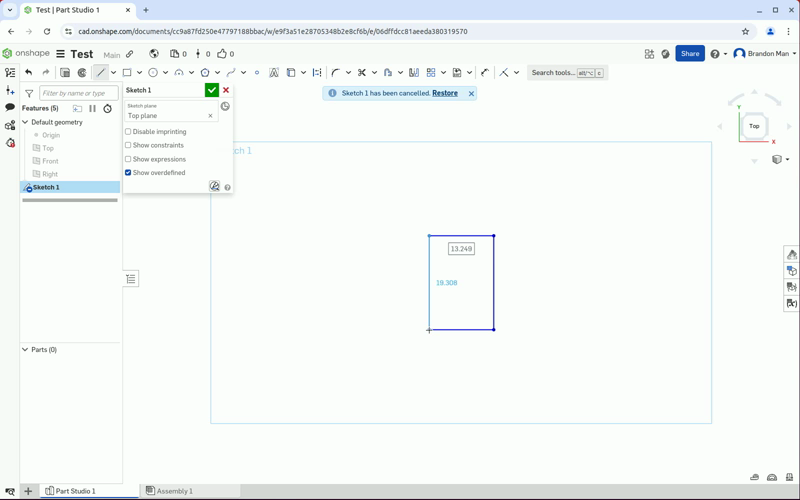
click(429, 329)
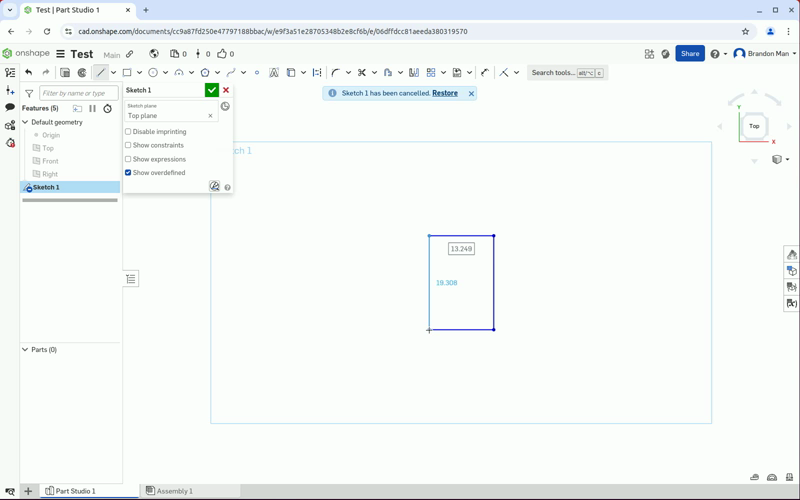
key(esc)
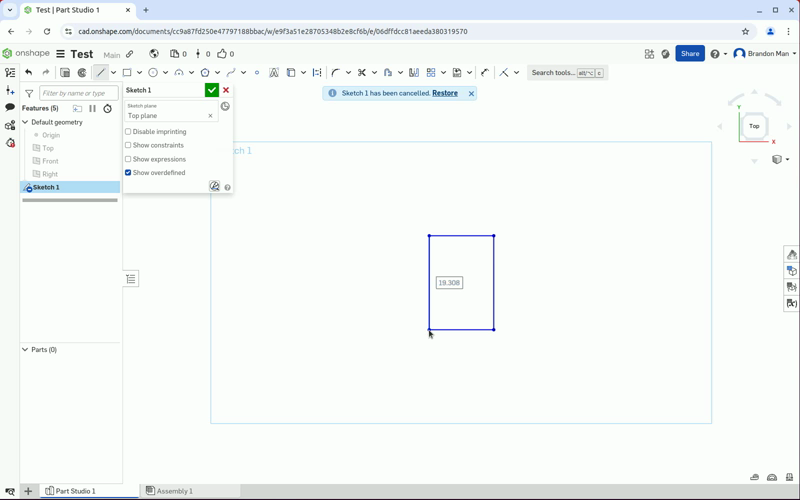
mouse_move(487, 319)
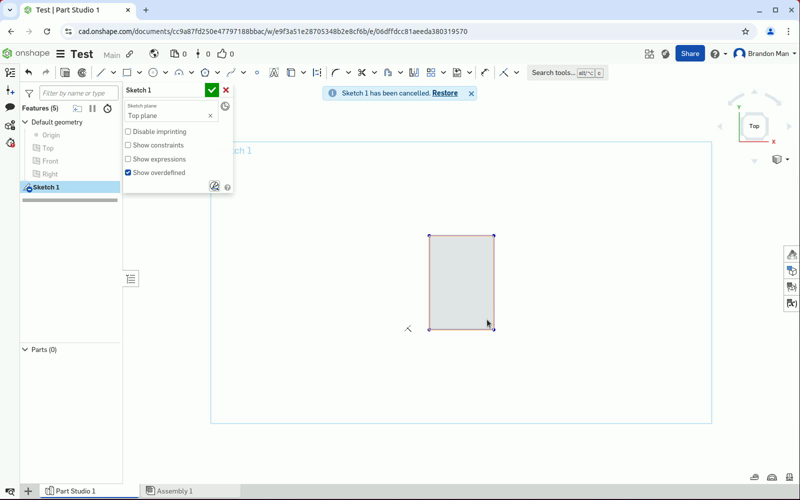
click(487, 319)
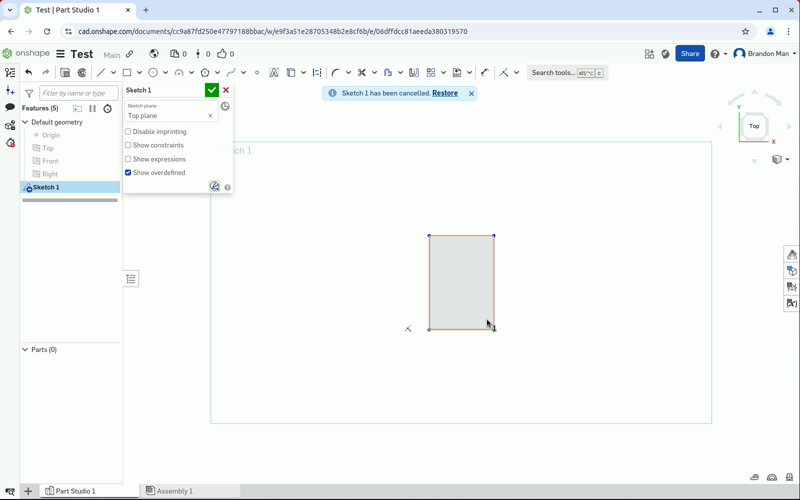
mouse_move(73, 352)
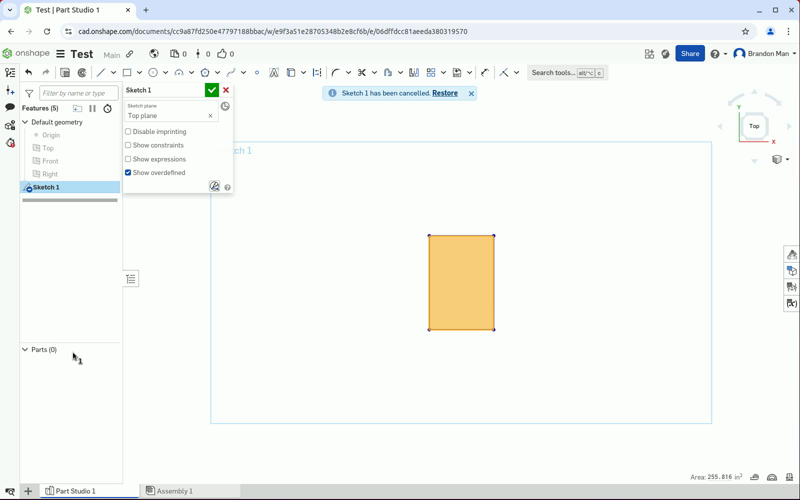
key(shift+y)
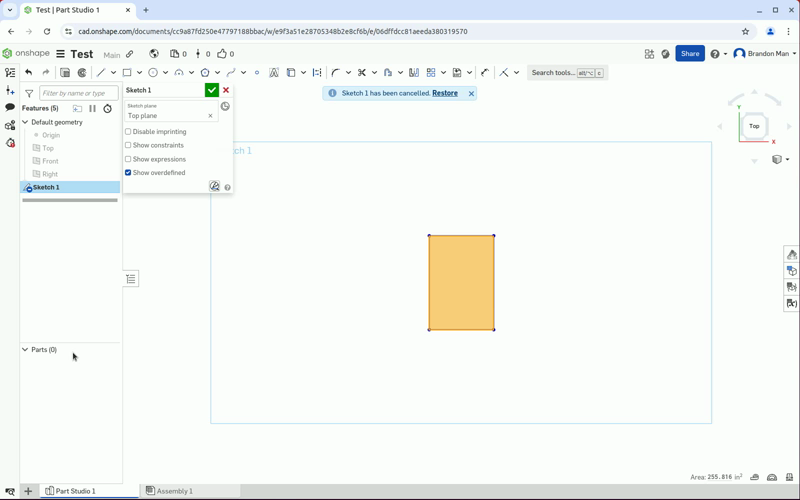
key(shift+e)
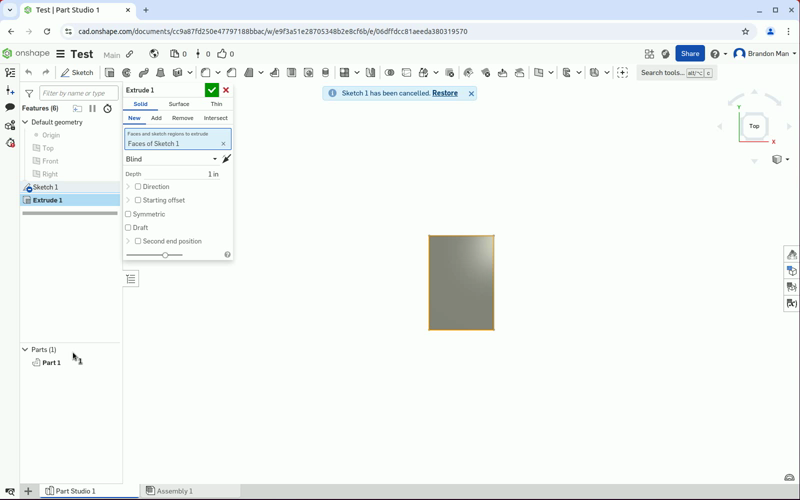
mouse_move(143, 106)
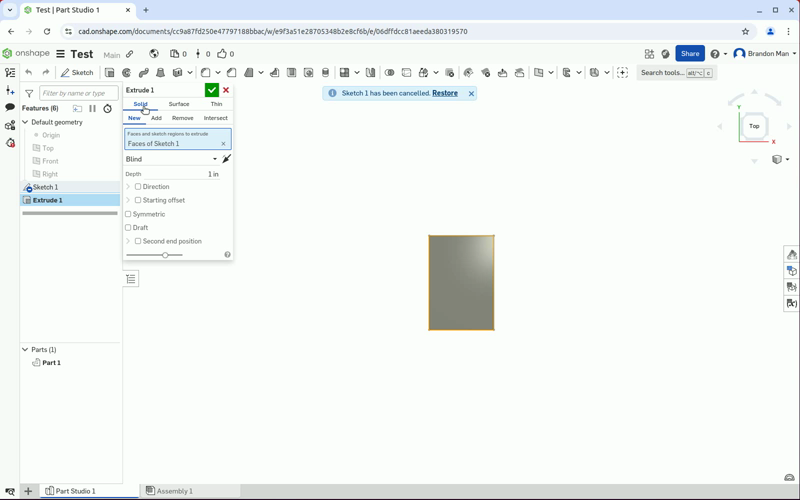
click(143, 106)
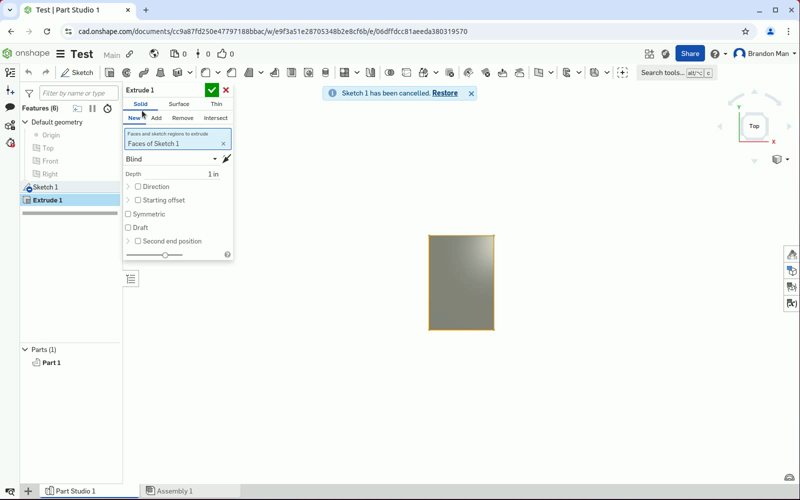
mouse_move(137, 120)
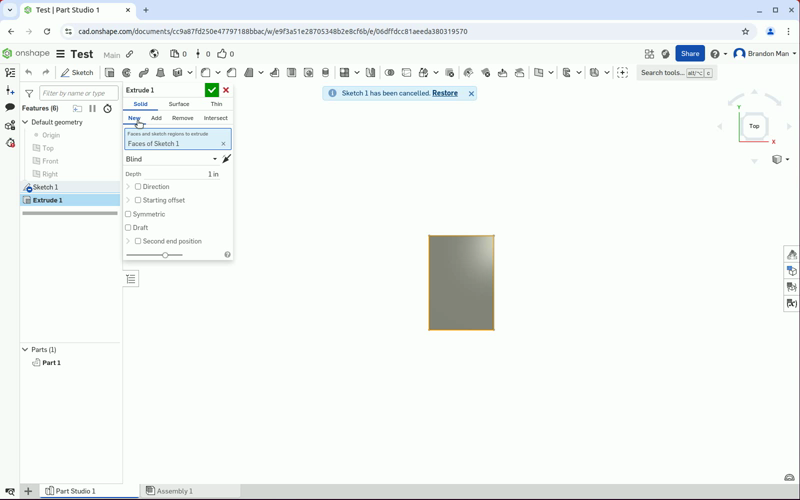
click(137, 120)
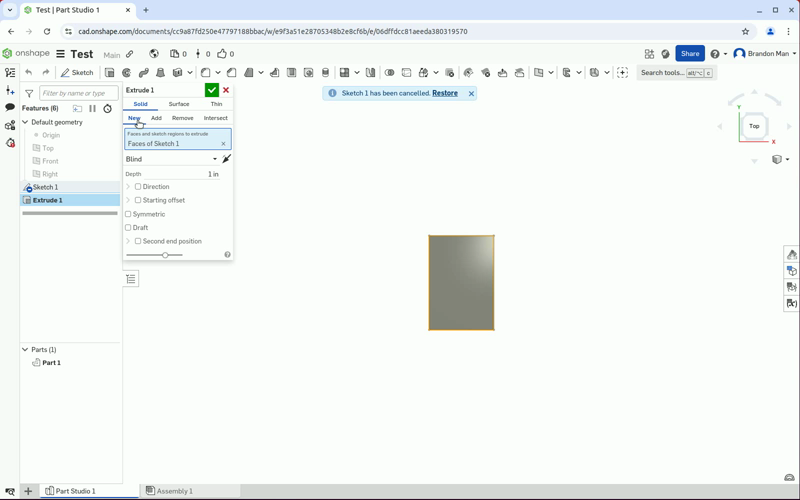
key(tab, 4)
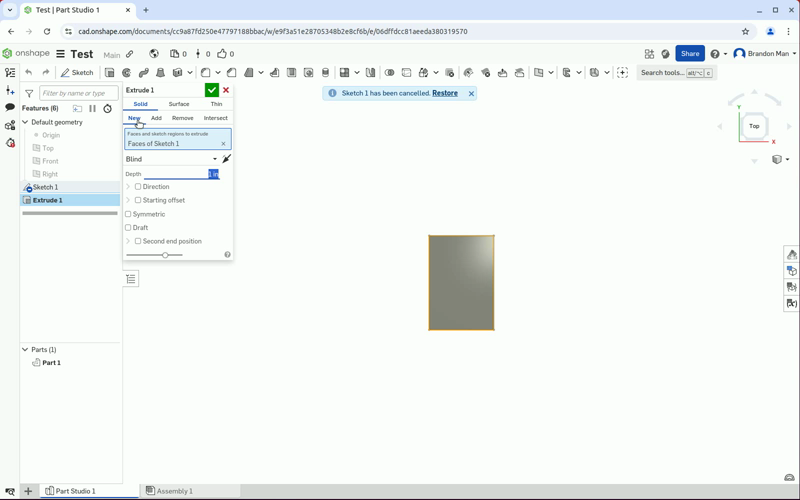
text(0.241)
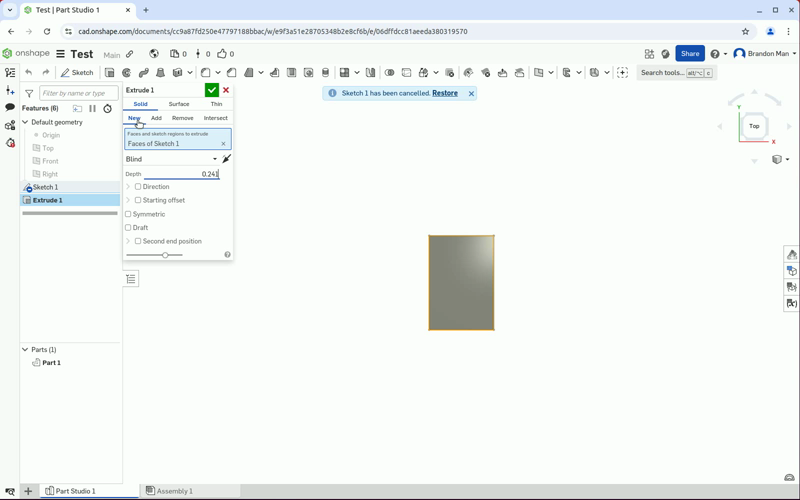
key(enter)
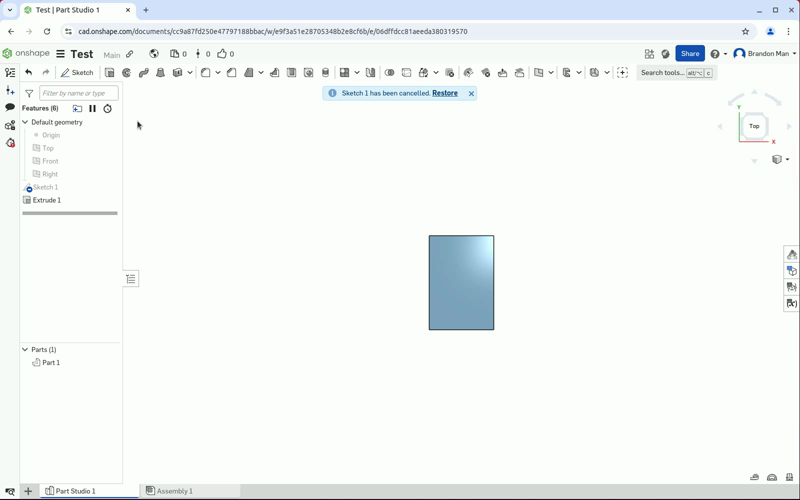
key(shift+h)
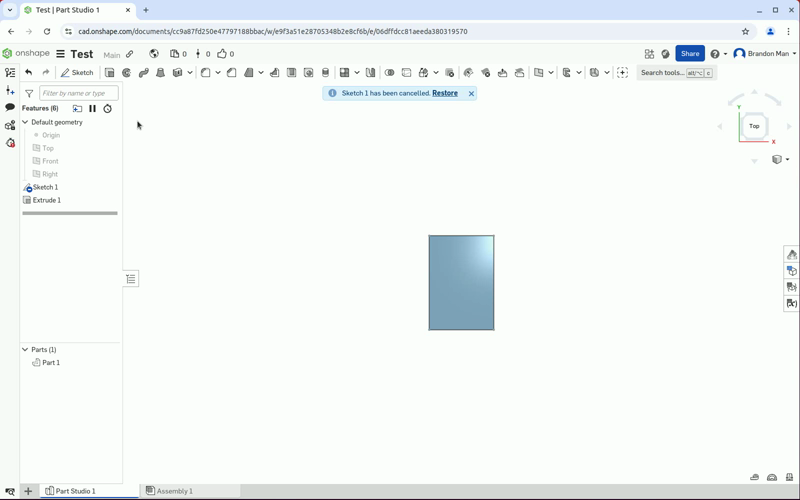
key(shift+h)
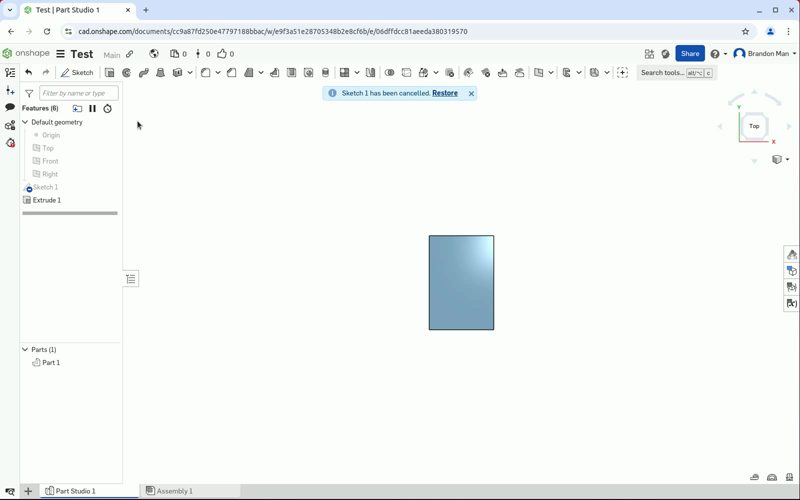
mouse_move(73, 189)
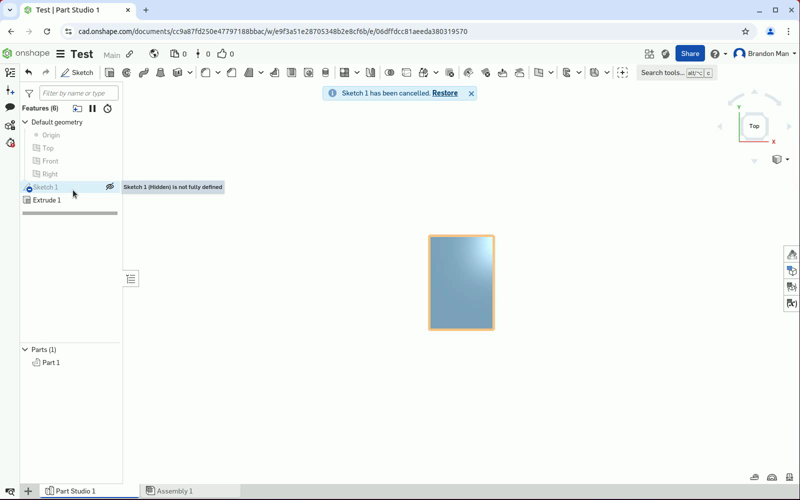
click(73, 189)
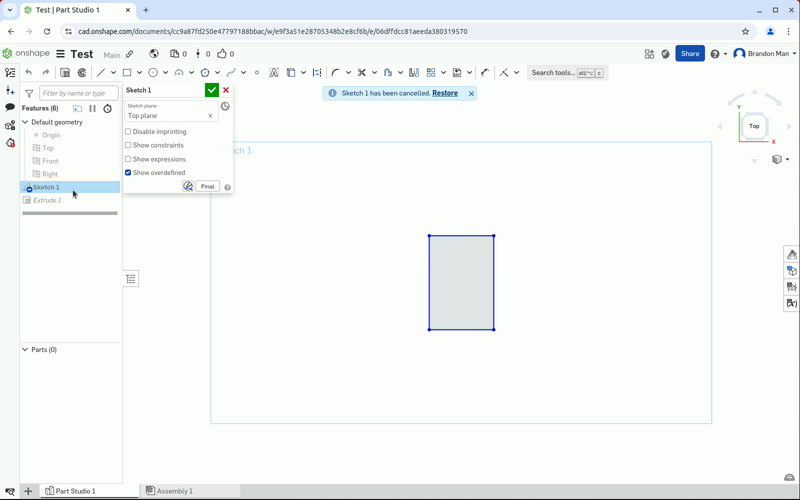
mouse_move(229, 92)
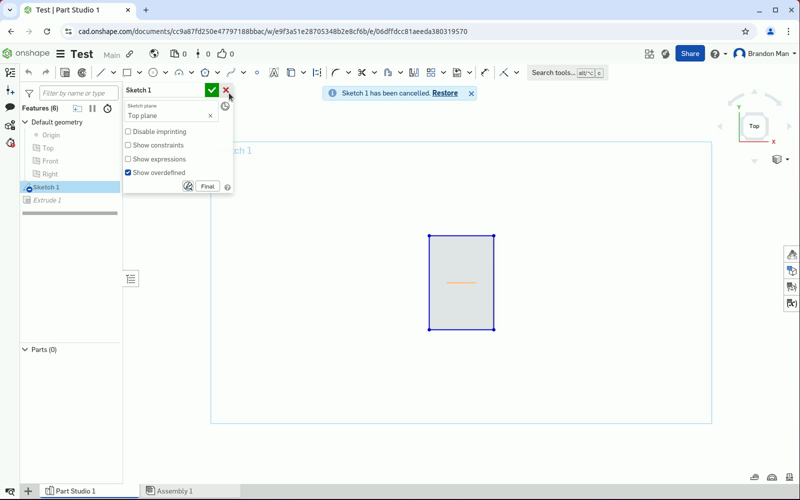
click(229, 92)
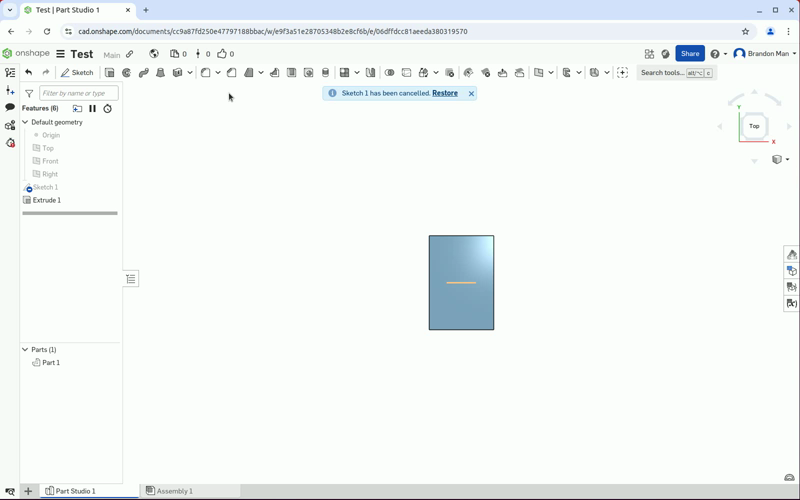
mouse_move(73, 352)
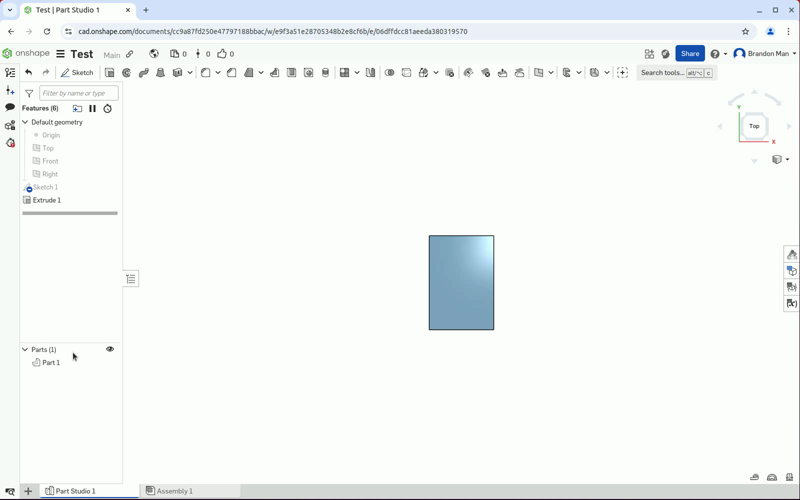
key(y)
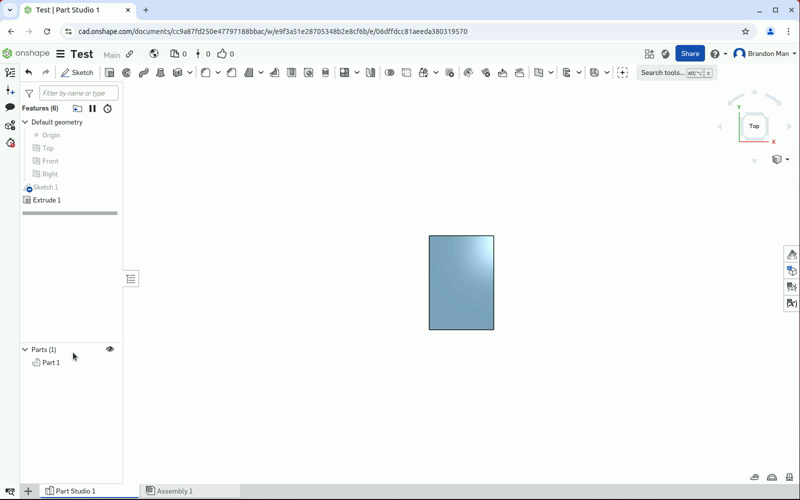
key(shift+p)
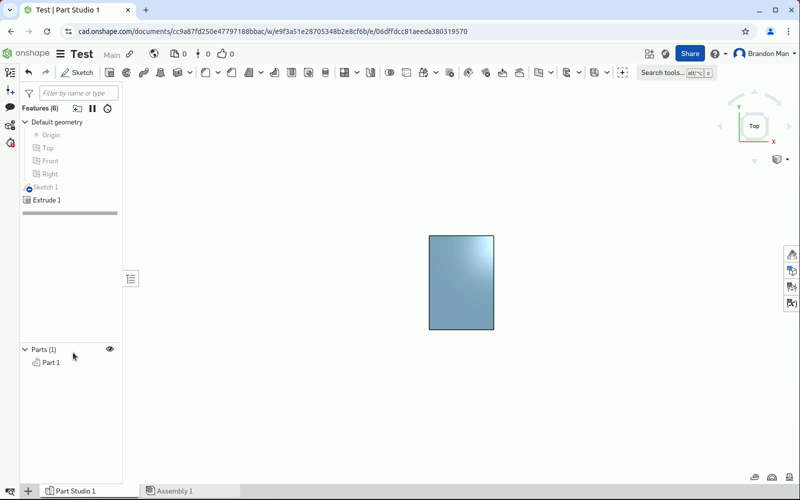
key(space)
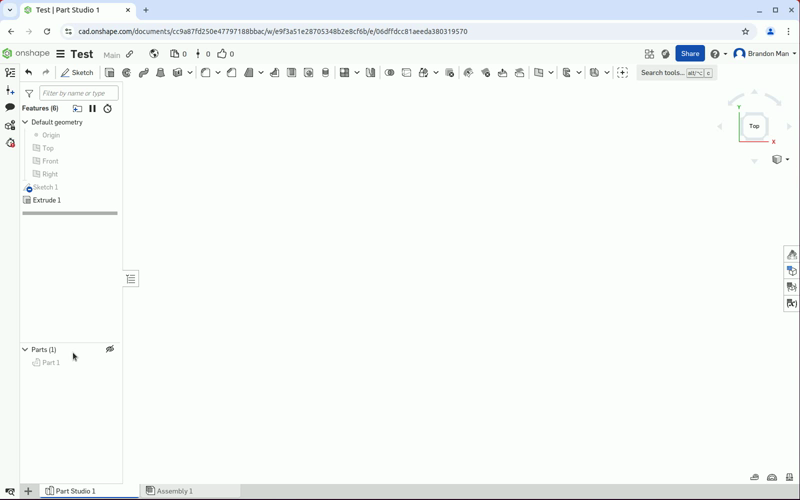
key_down(shift)
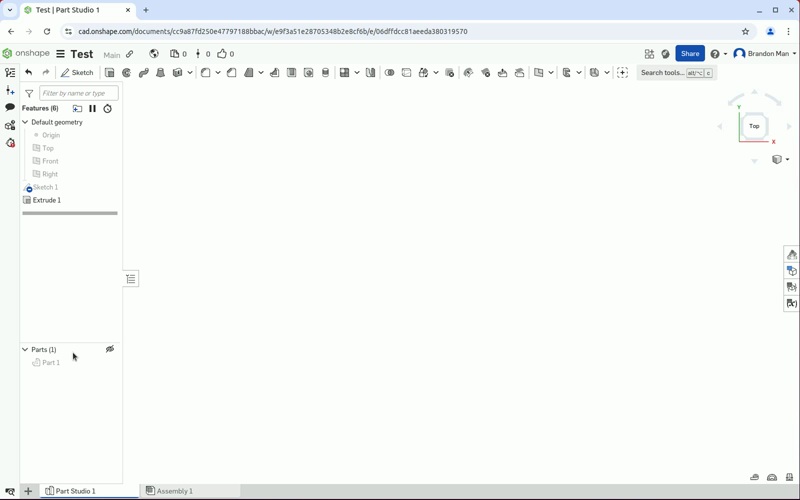
key(up)
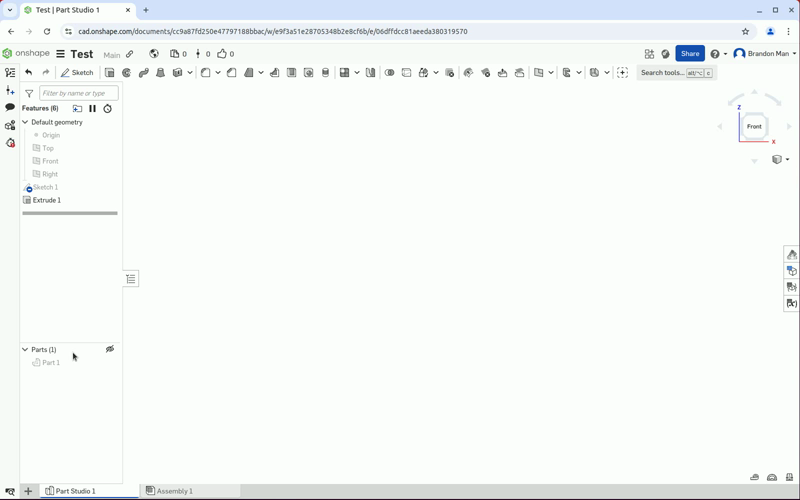
key_up(shift)
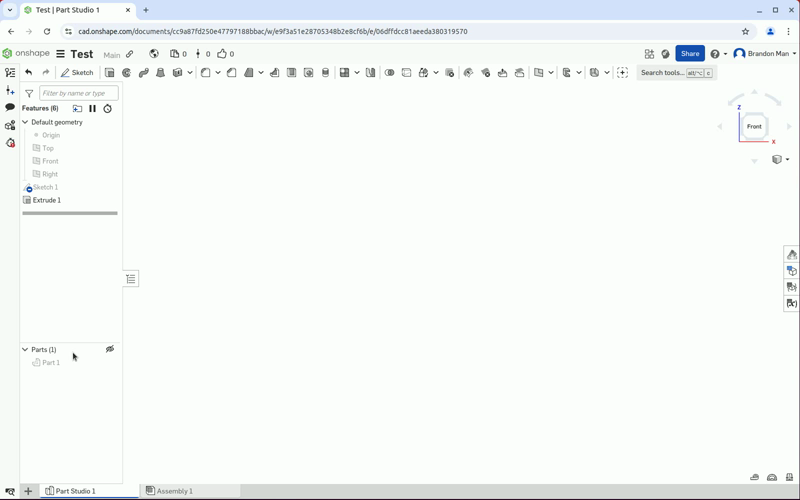
key(space)
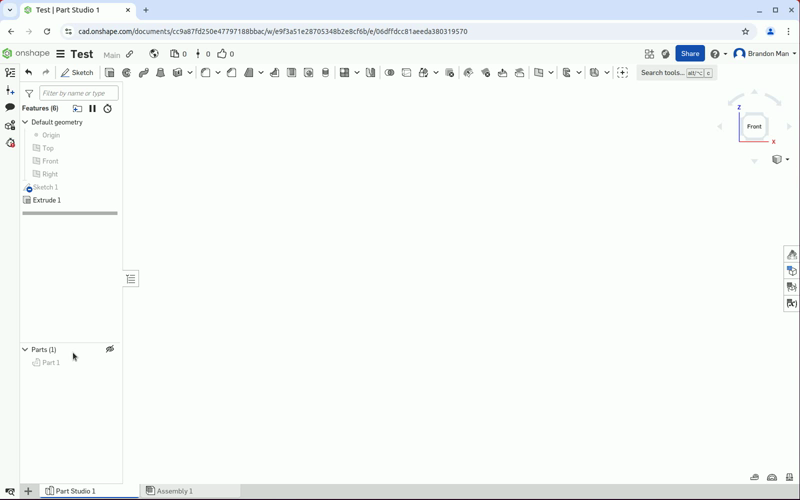
key_down(shift)
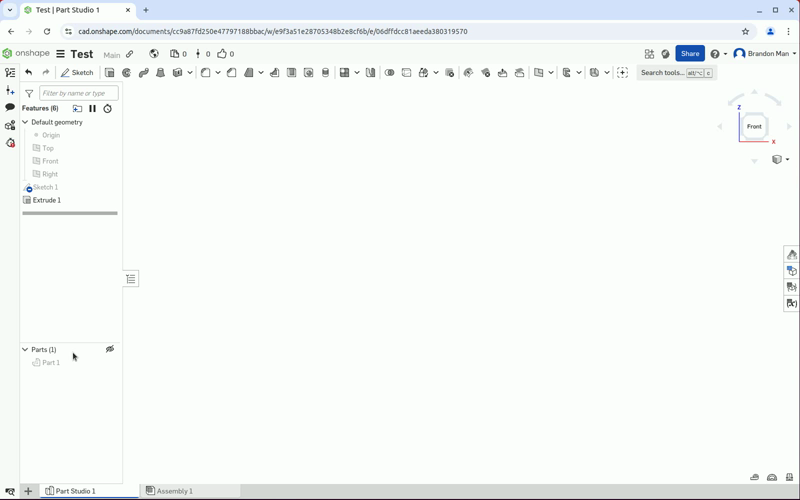
key(left)
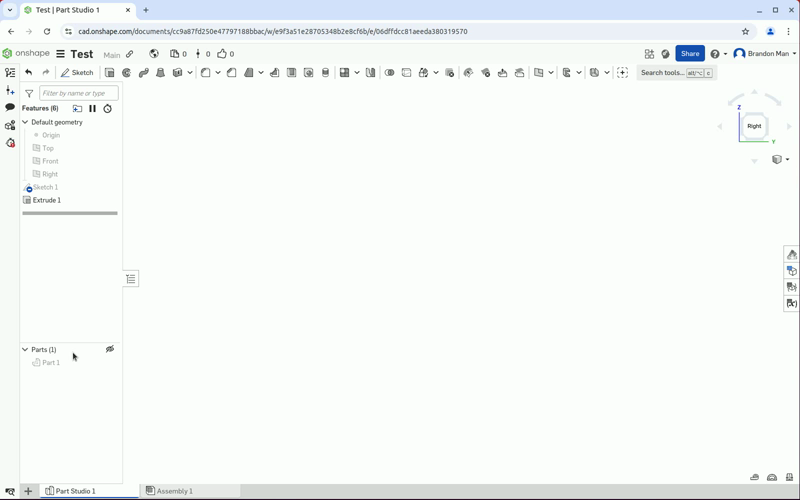
key_up(shift)
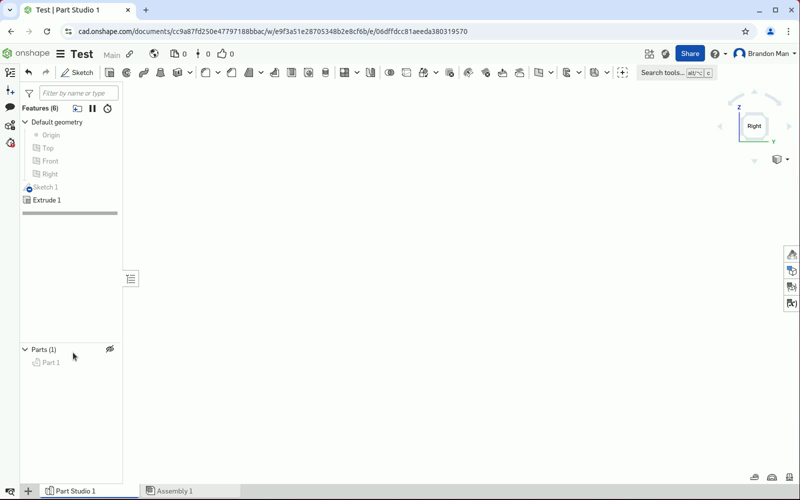
mouse_move(73, 352)
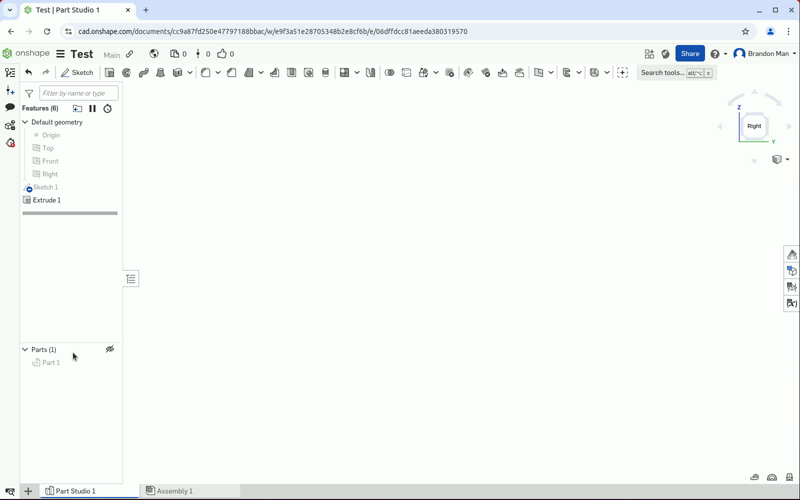
key(shift+y)
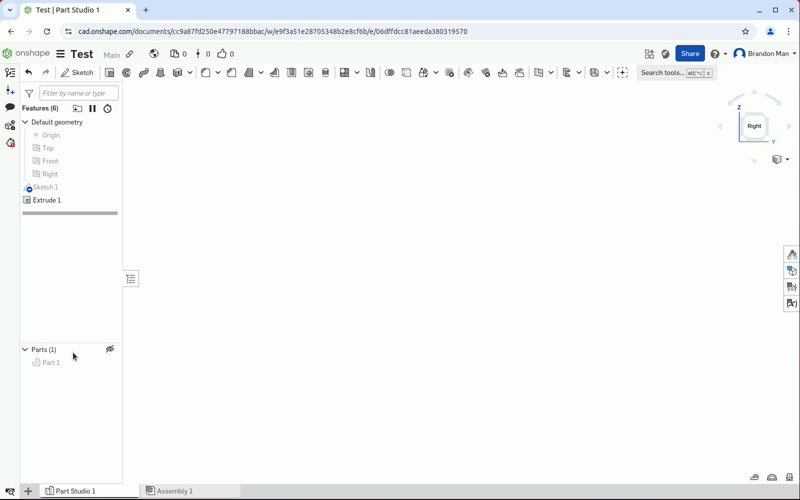
key(shift+s)
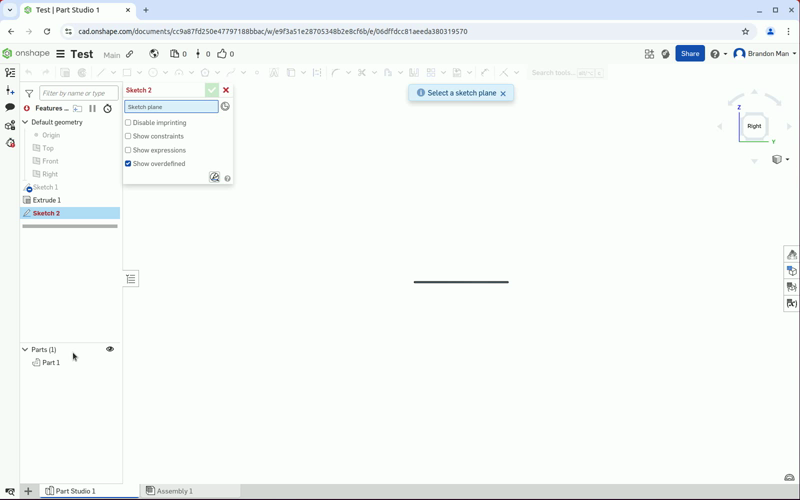
mouse_move(73, 176)
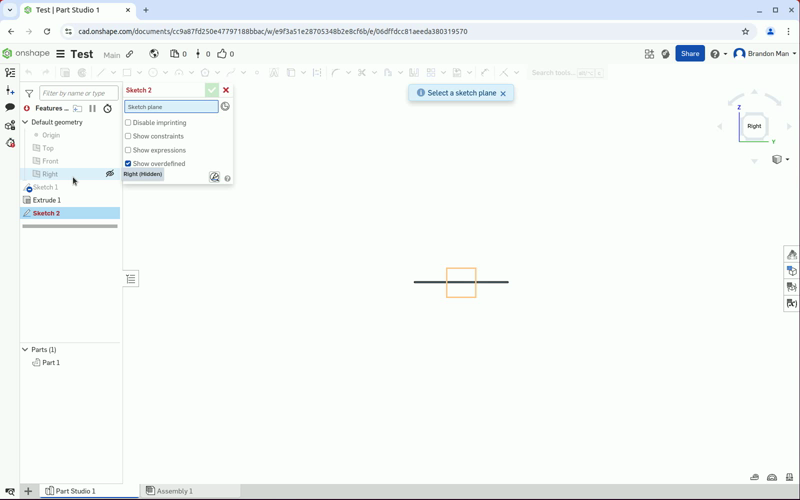
click(73, 176)
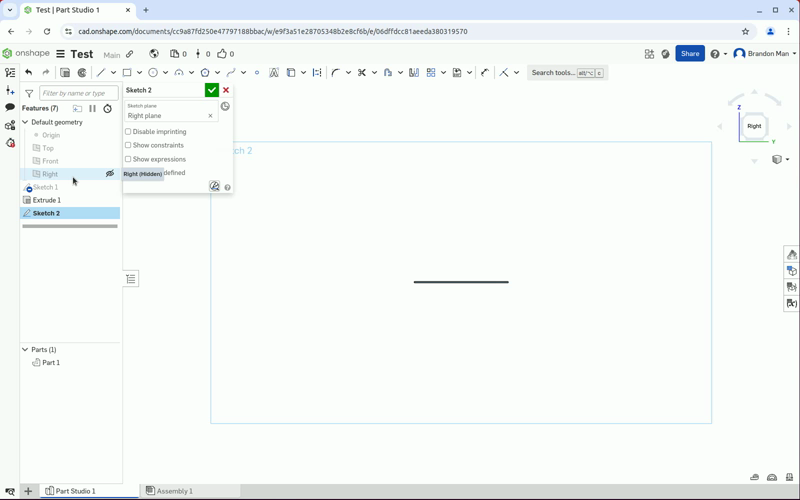
mouse_move(73, 352)
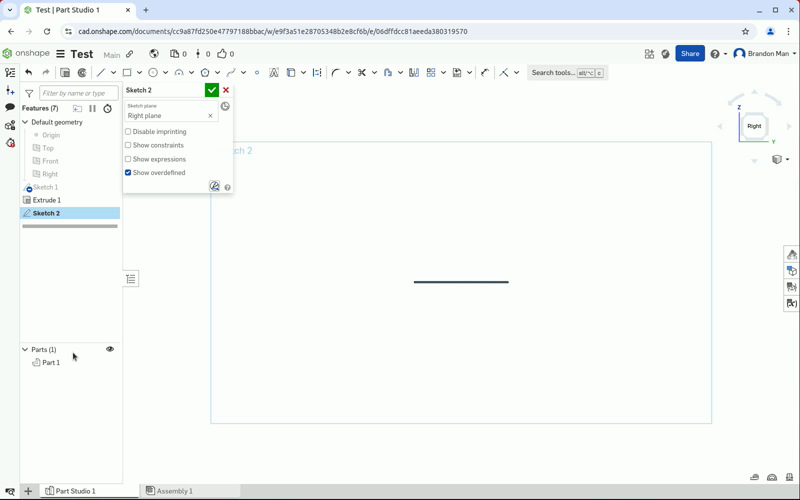
key(y)
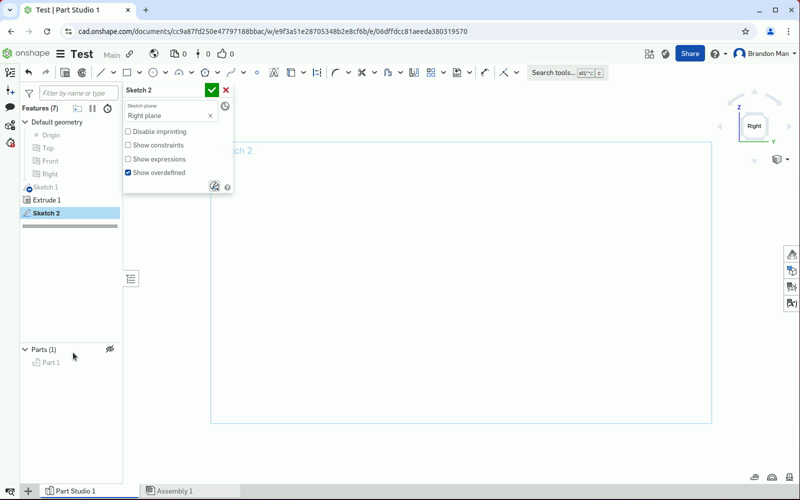
key(l)
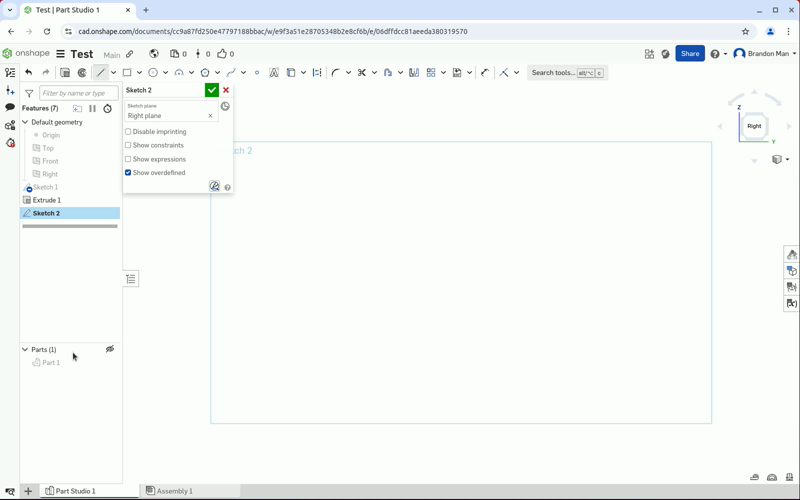
key_down(shift)
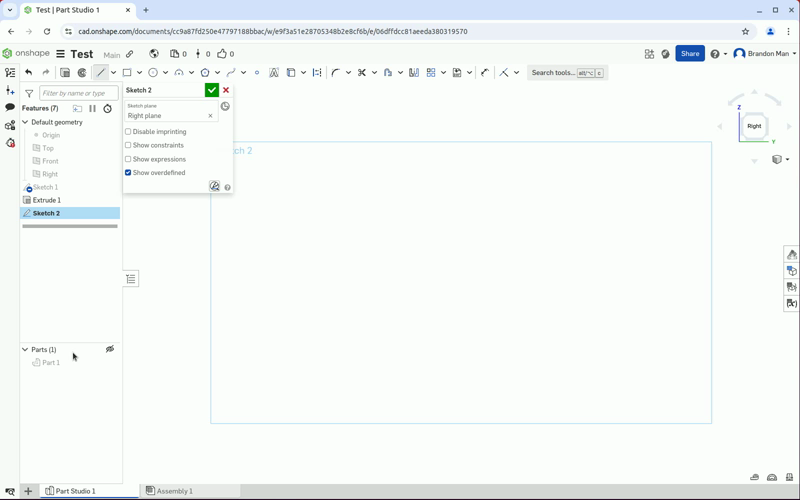
mouse_move(432, 301)
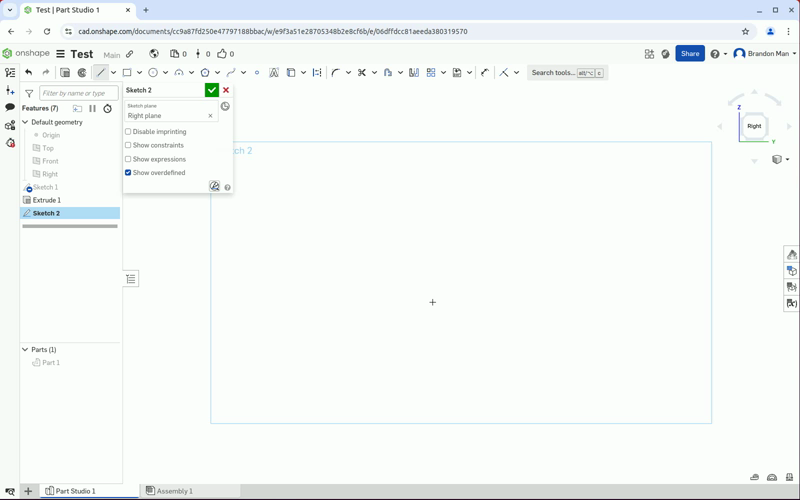
click(432, 301)
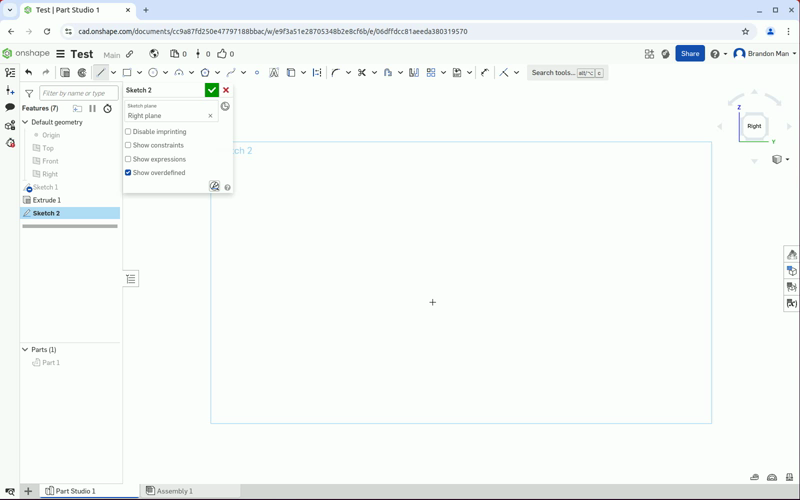
key_up(shift)
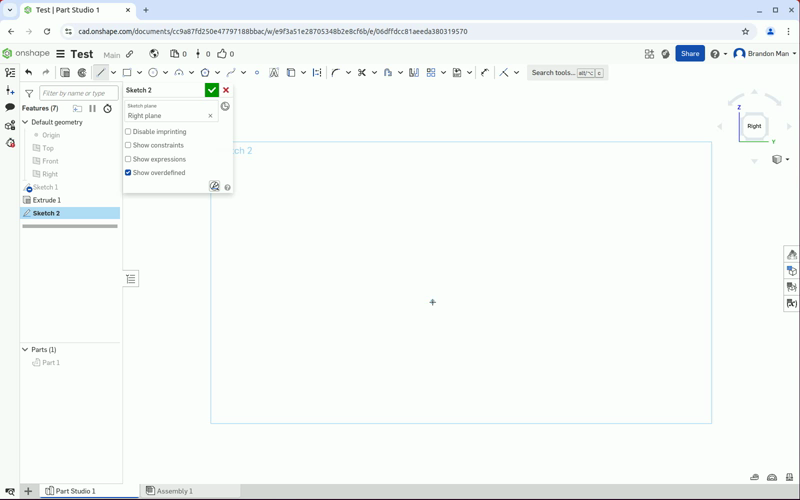
key_down(shift)
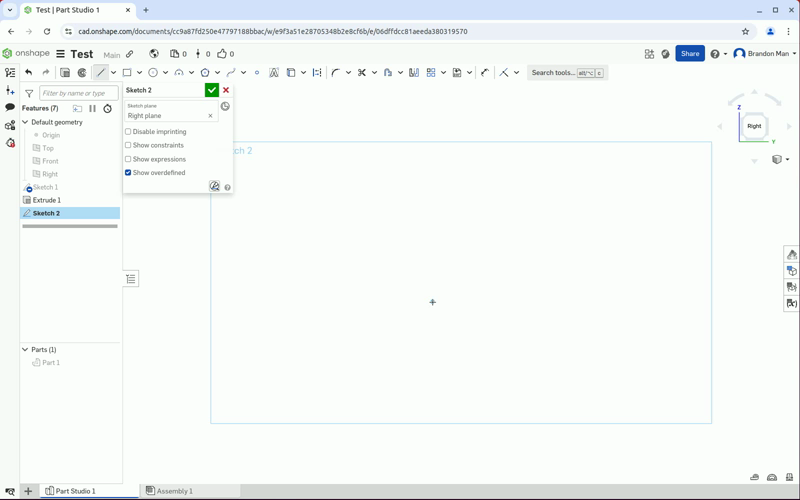
mouse_move(525, 301)
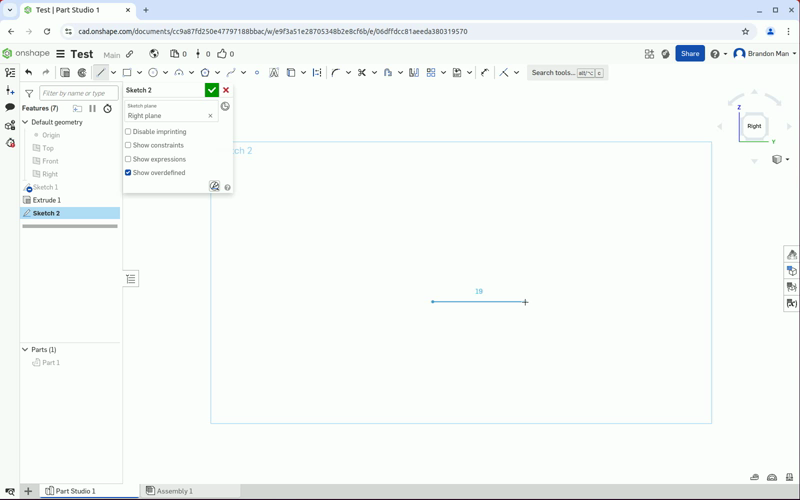
click(525, 301)
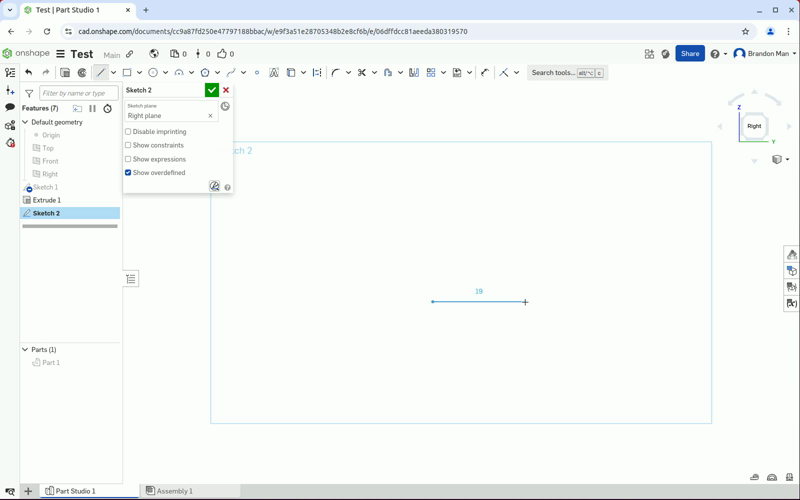
key_up(shift)
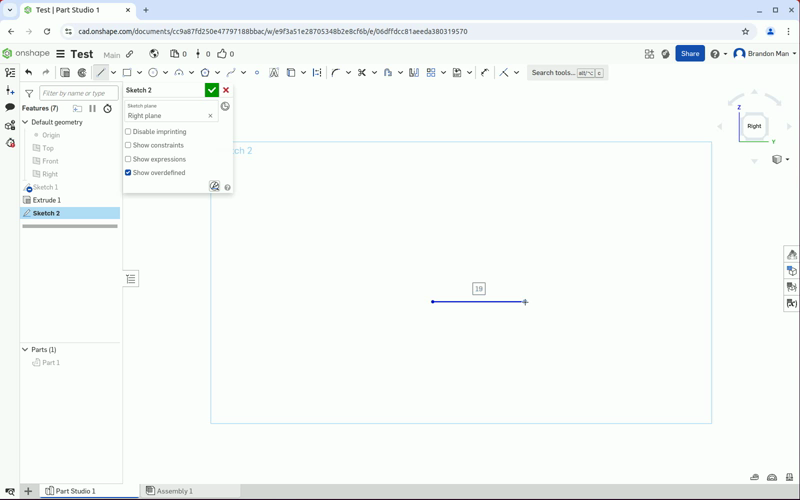
key_down(shift)
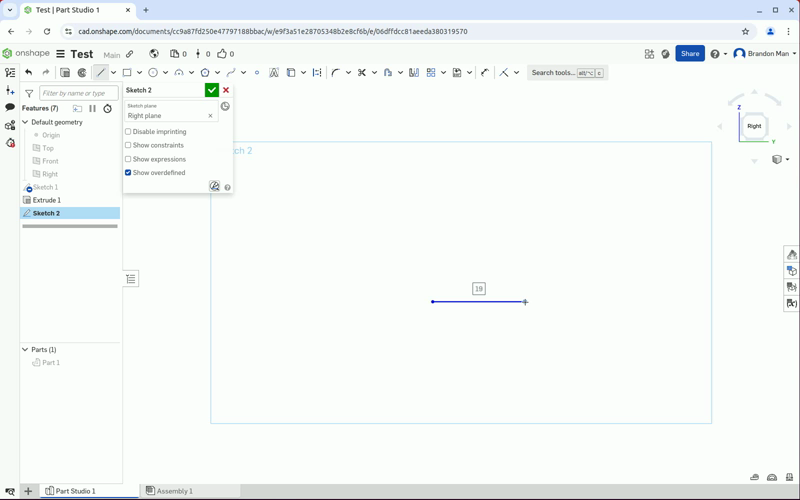
mouse_move(555, 301)
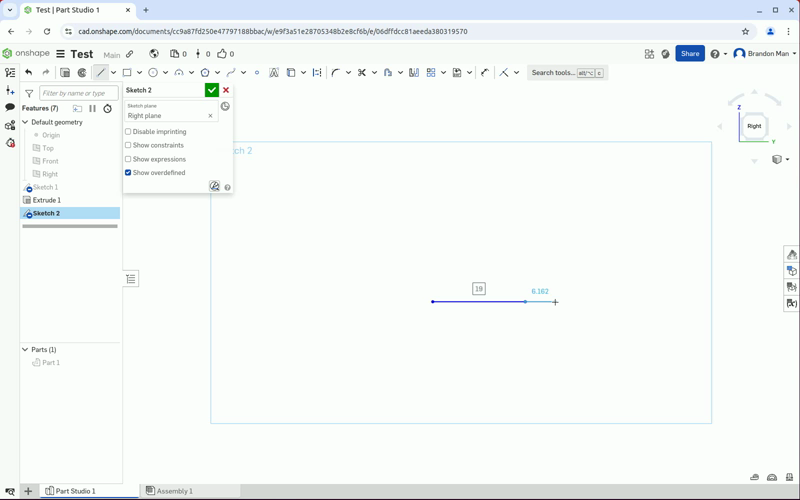
mouse_move(525, 292)
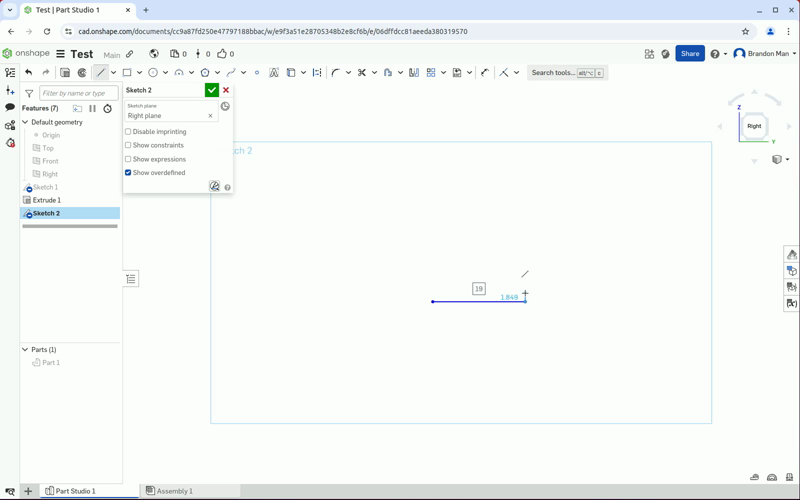
click(525, 292)
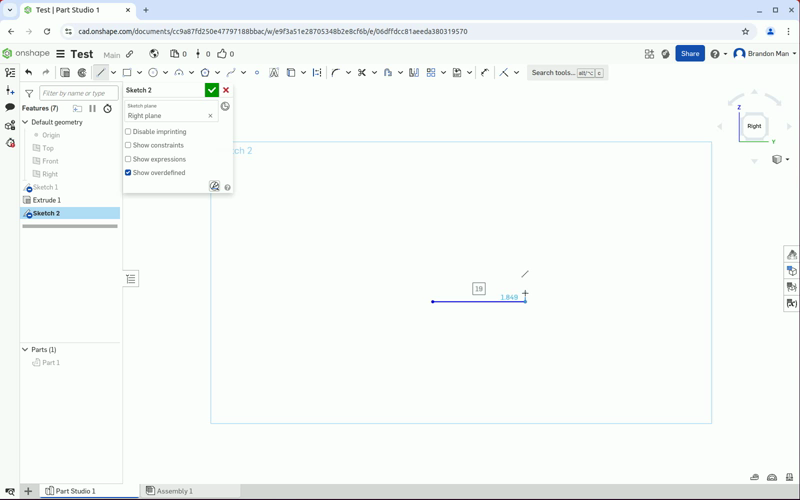
key_up(shift)
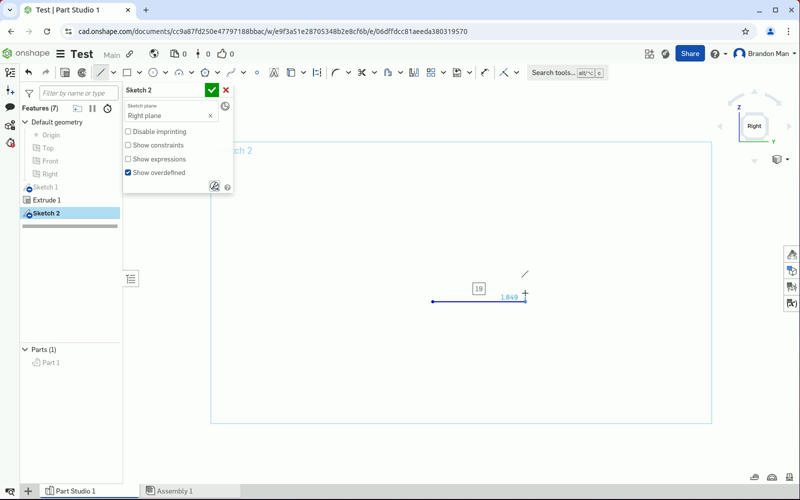
key_down(shift)
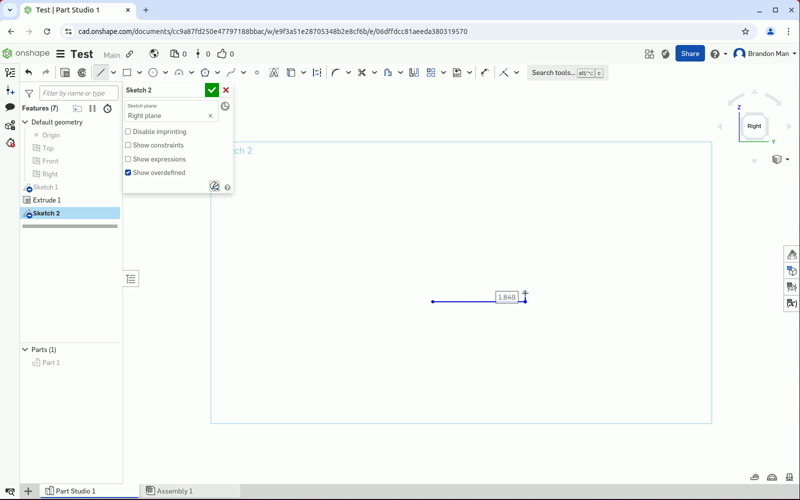
mouse_move(432, 292)
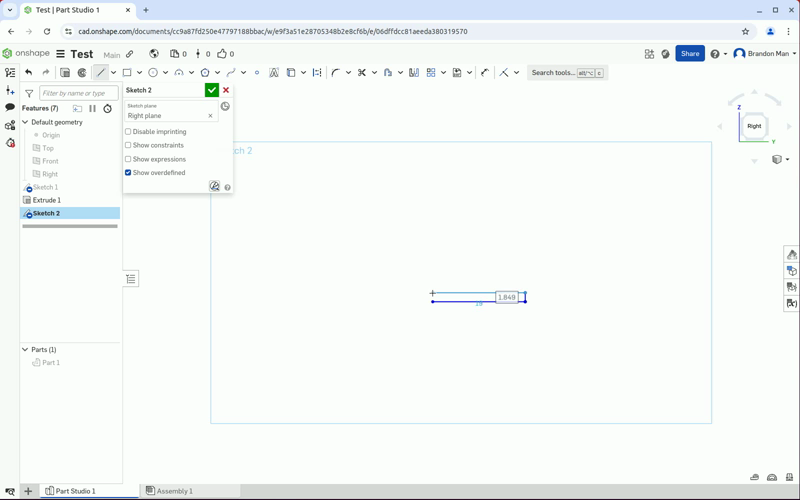
click(432, 292)
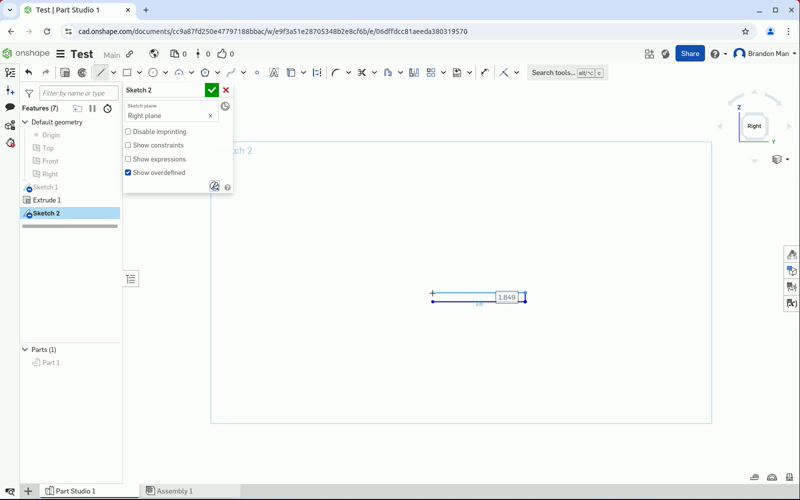
key_up(shift)
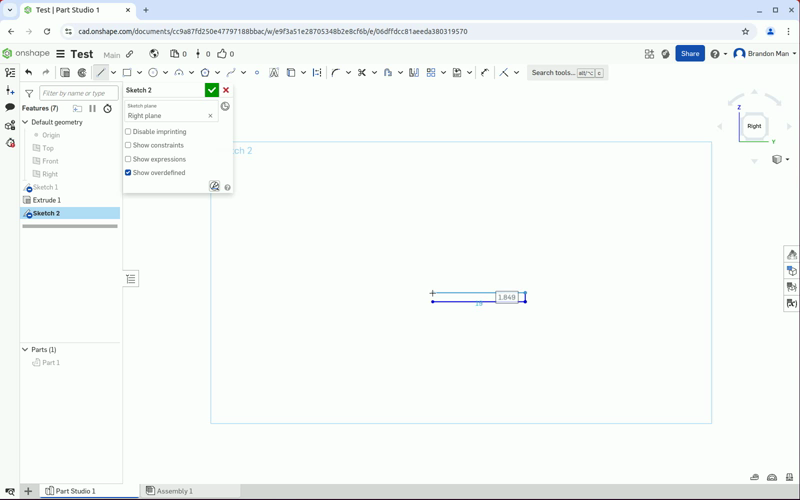
mouse_move(462, 292)
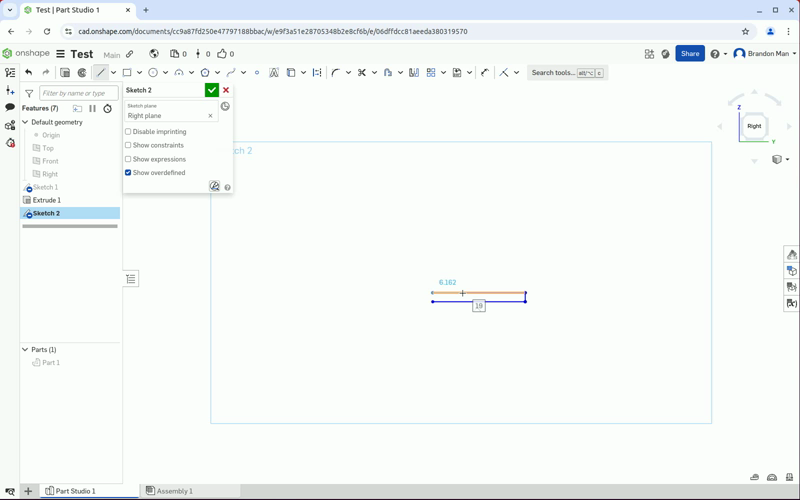
key_down(shift)
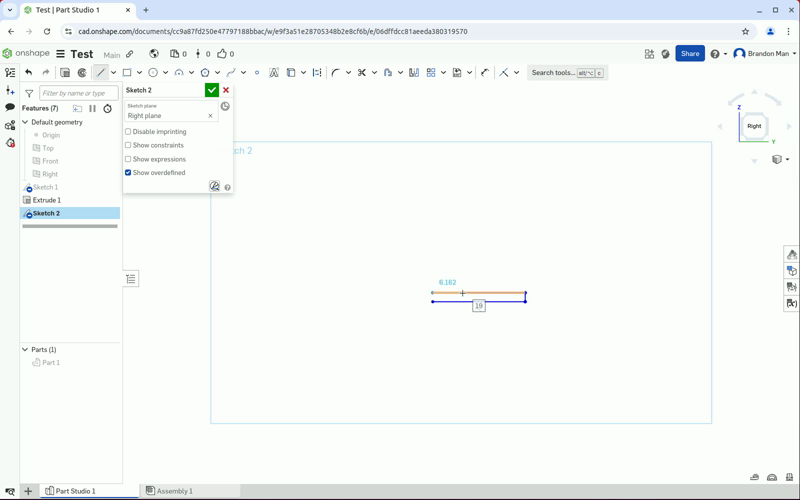
mouse_move(432, 301)
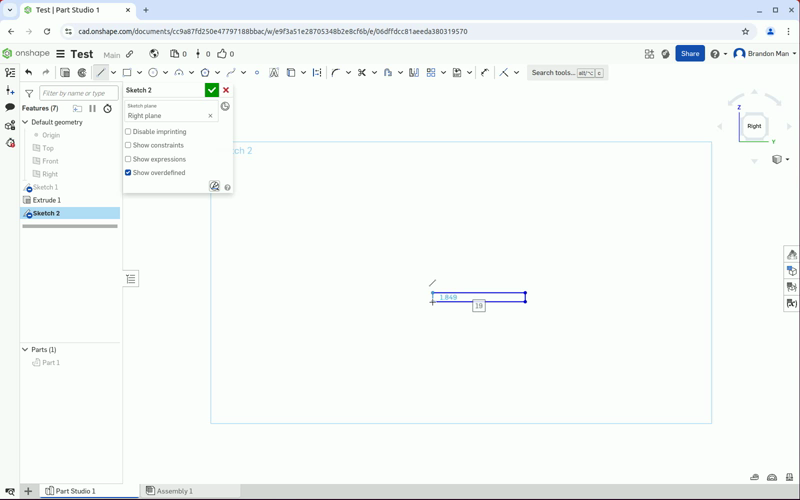
key_up(shift)
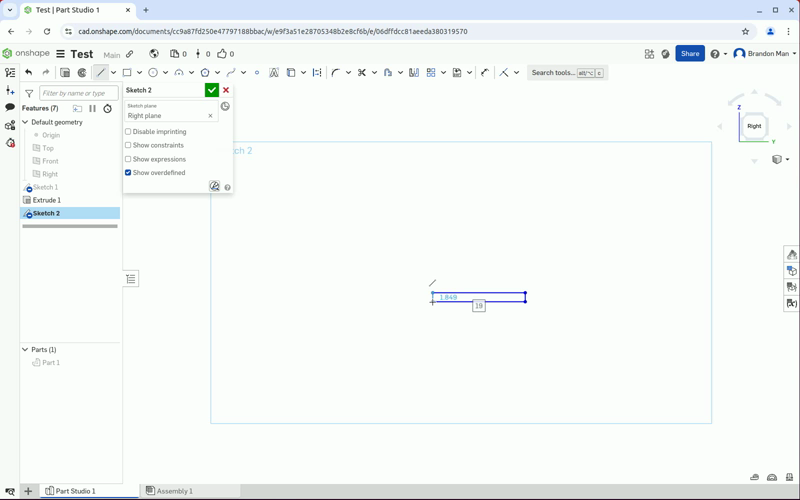
click(432, 301)
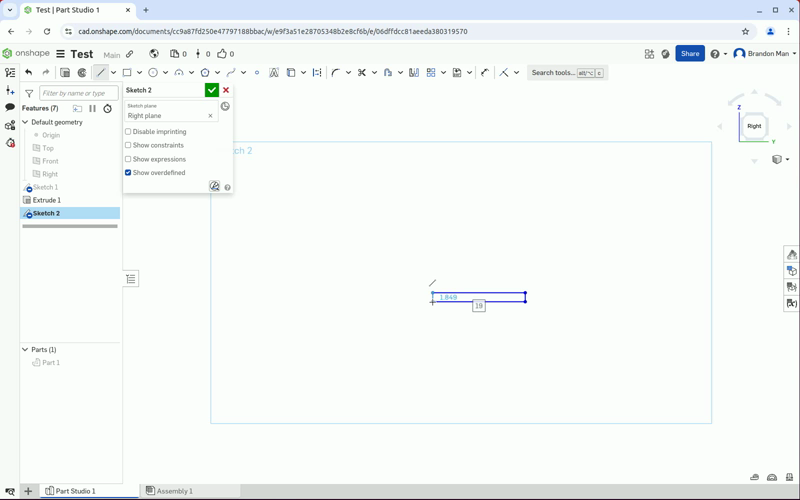
key(esc)
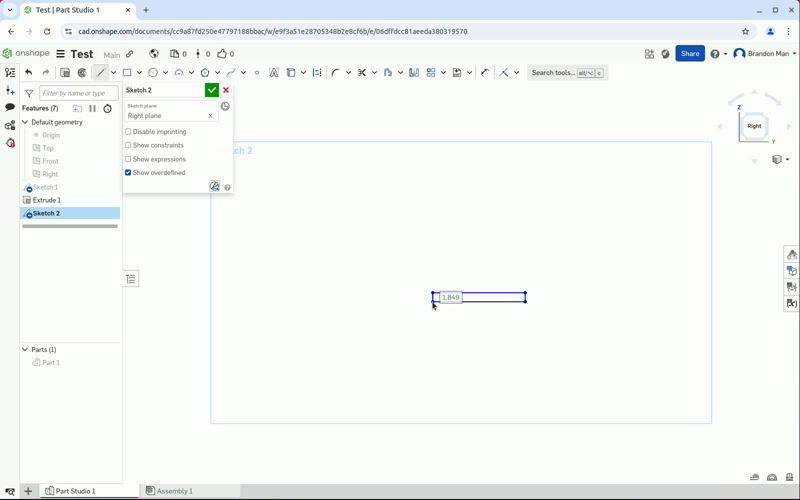
mouse_move(439, 296)
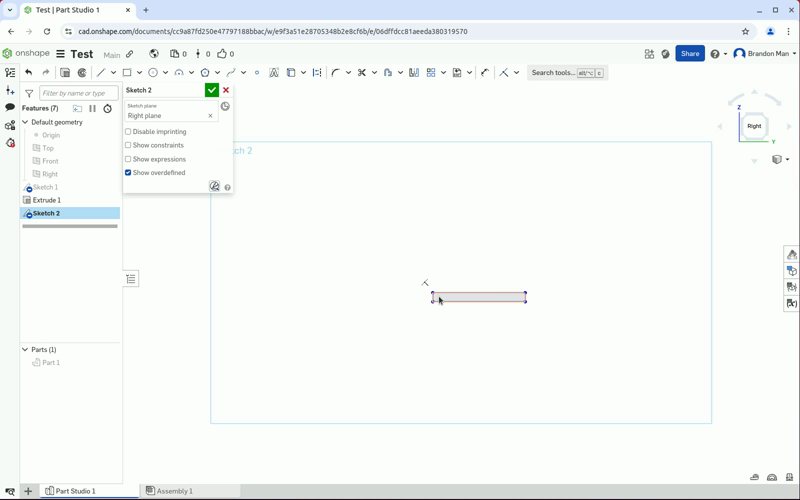
scroll(6)
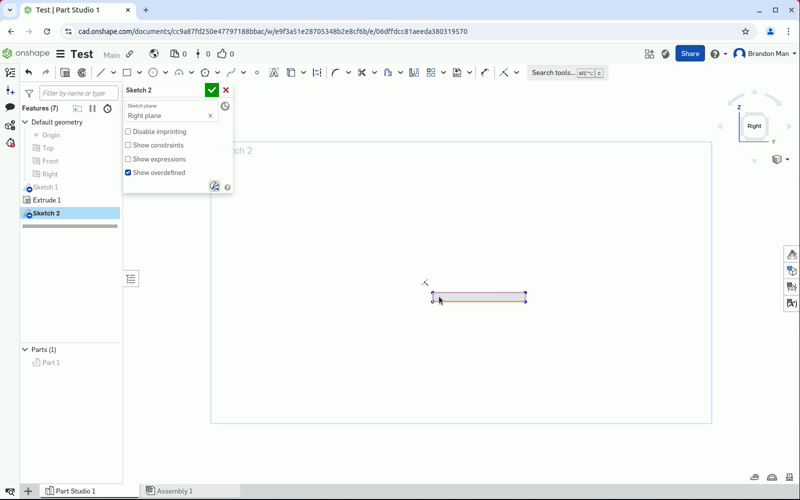
scroll(6)
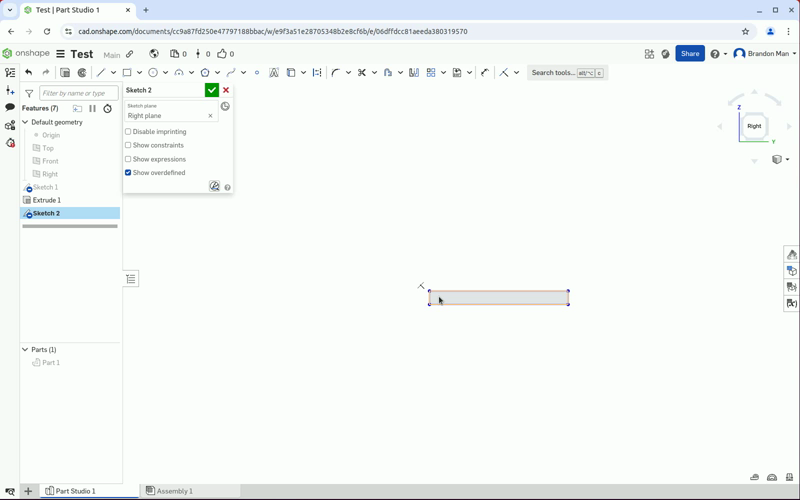
scroll(6)
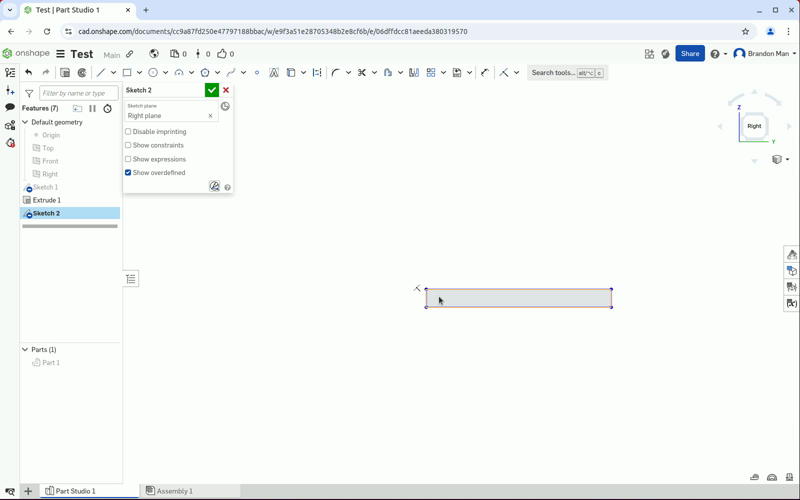
scroll(6)
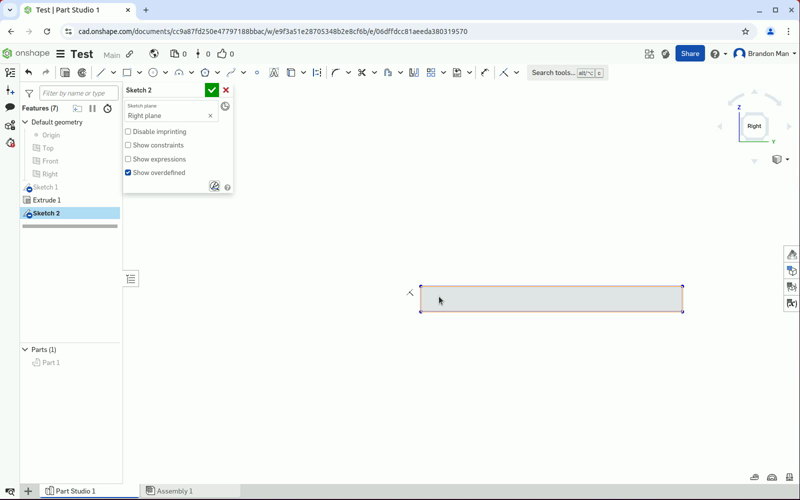
scroll(6)
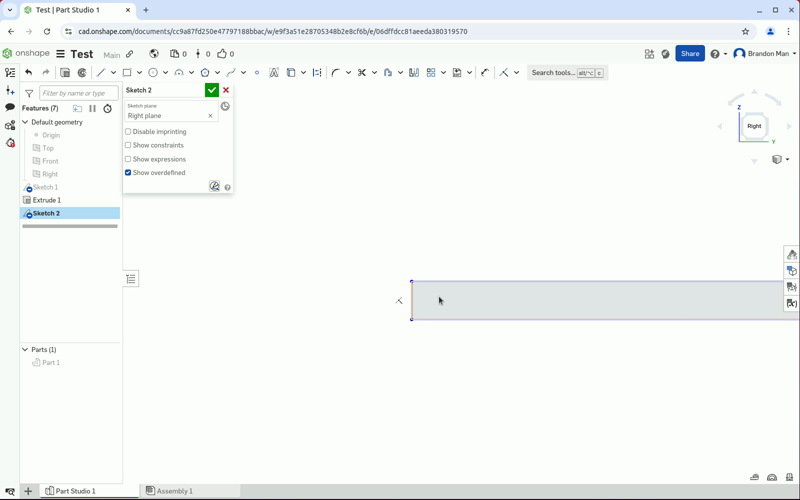
scroll(6)
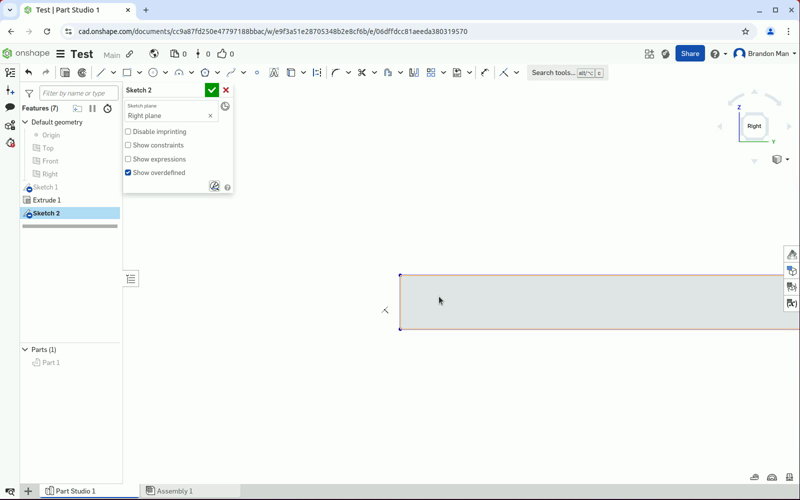
scroll(6)
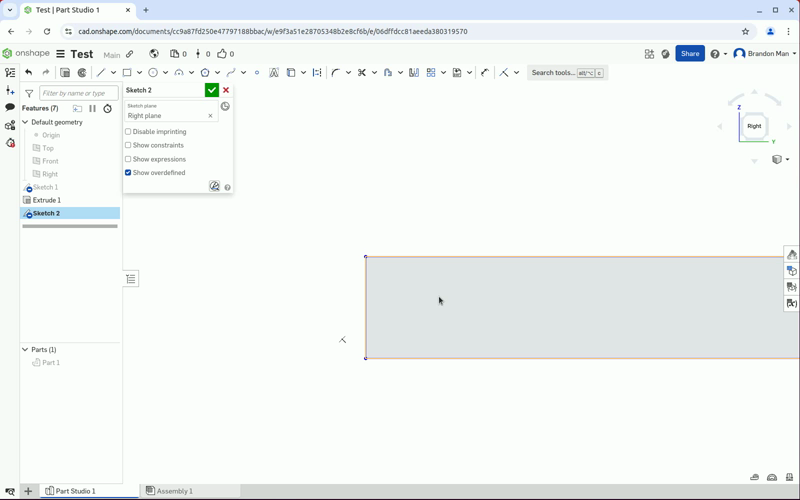
click(439, 296)
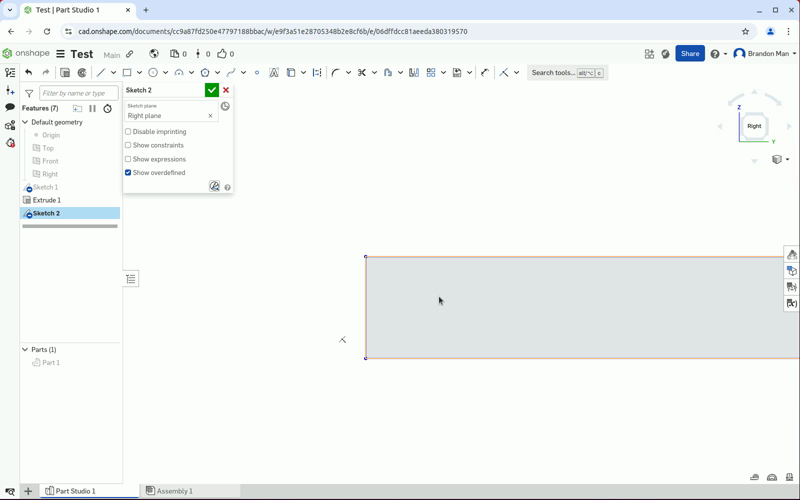
scroll(-6)
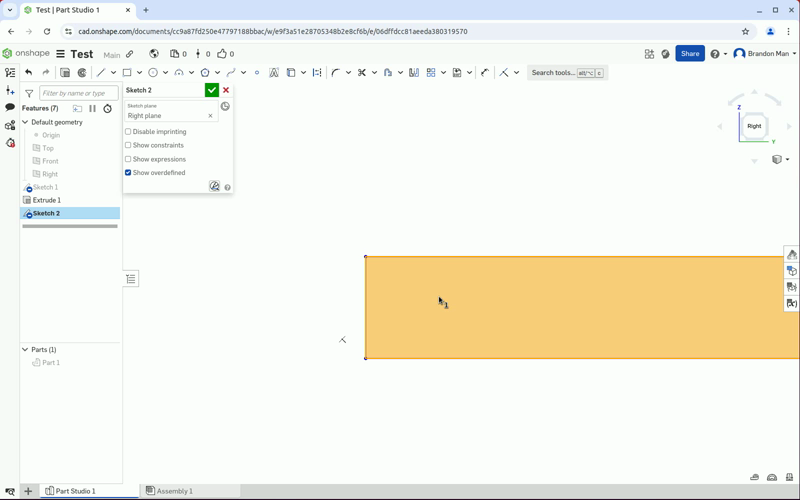
scroll(-6)
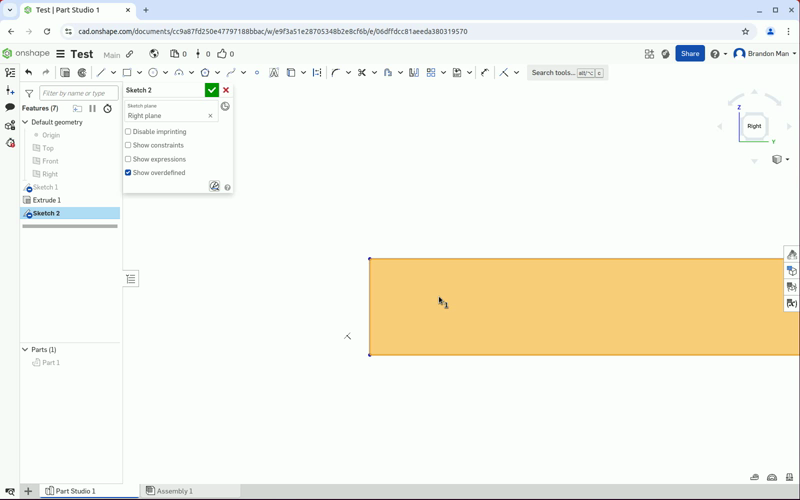
scroll(-6)
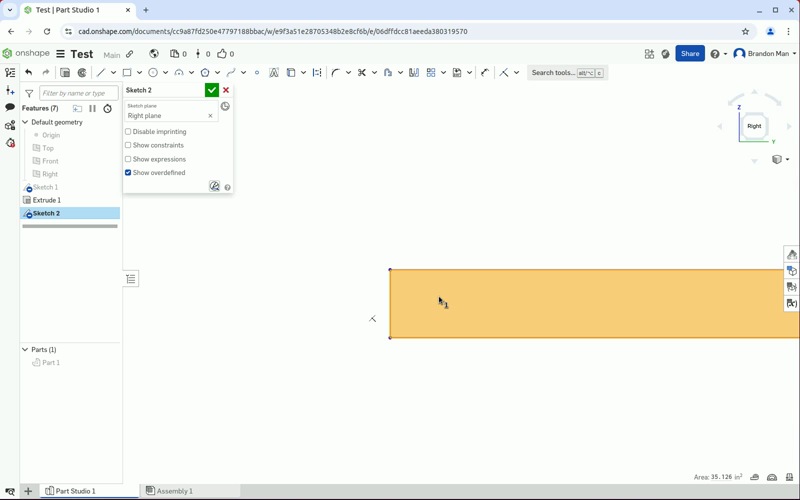
scroll(-6)
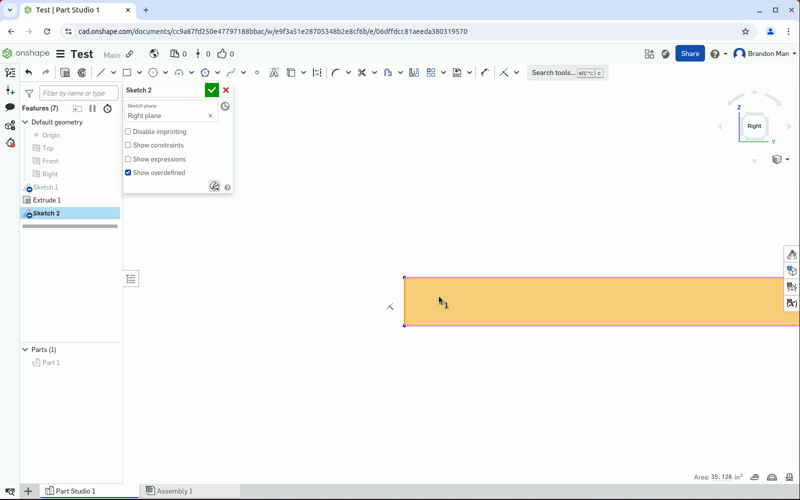
scroll(-6)
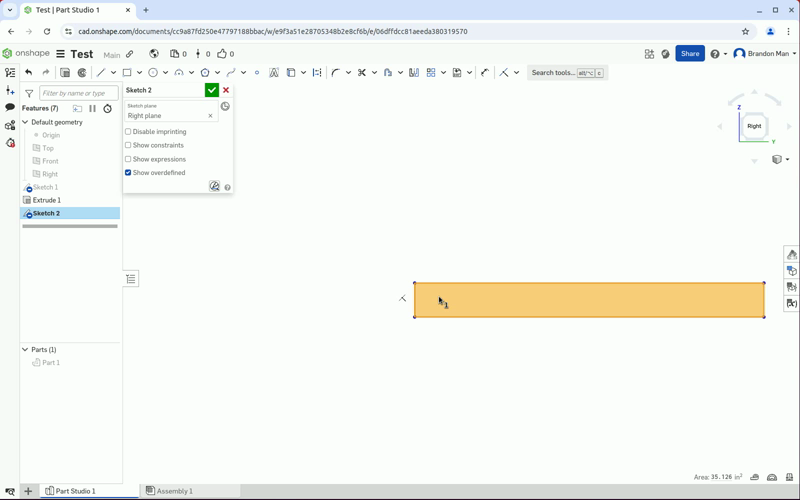
scroll(-6)
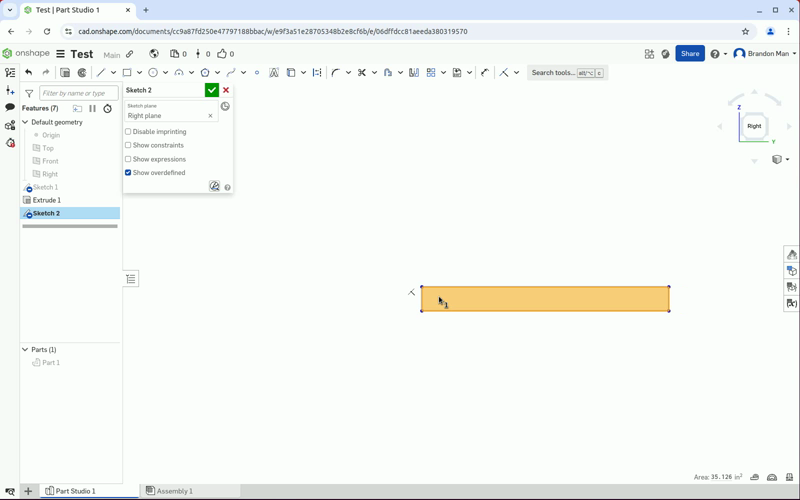
scroll(-6)
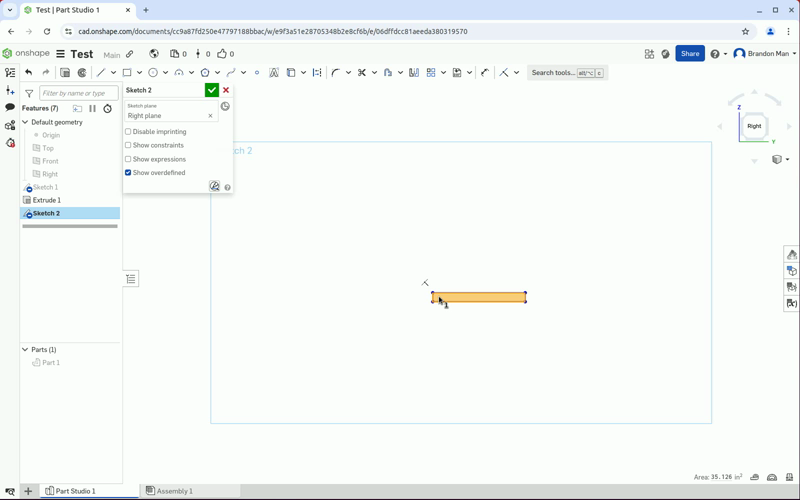
mouse_move(73, 352)
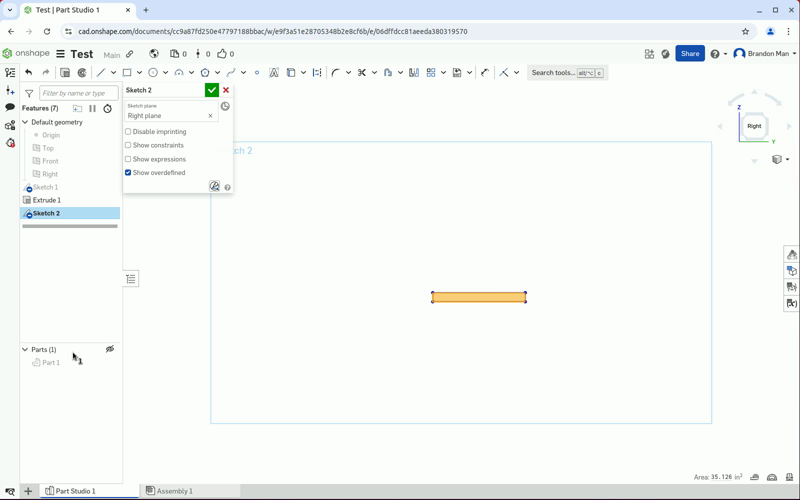
key(shift+y)
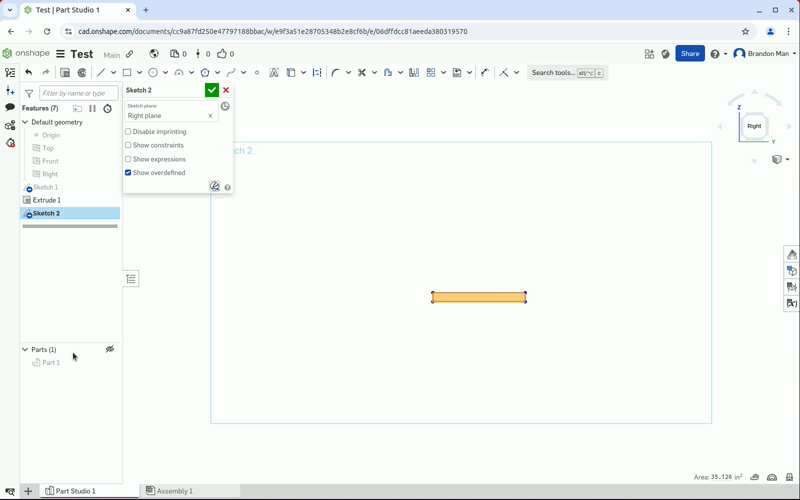
key(shift+e)
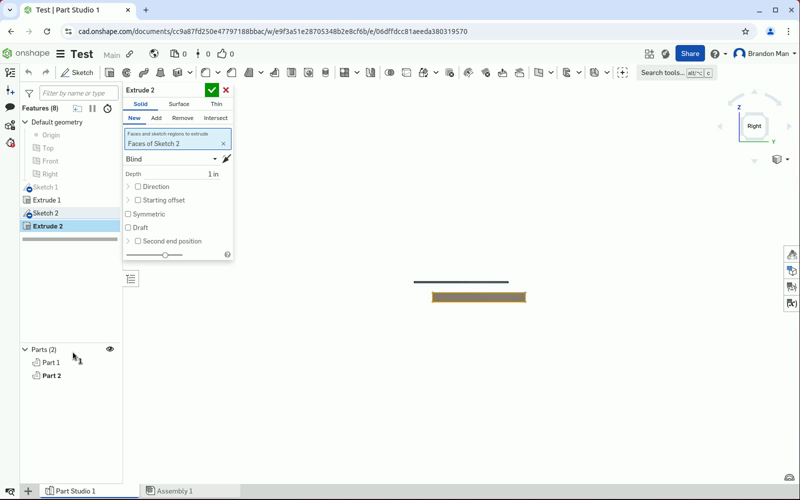
mouse_move(143, 106)
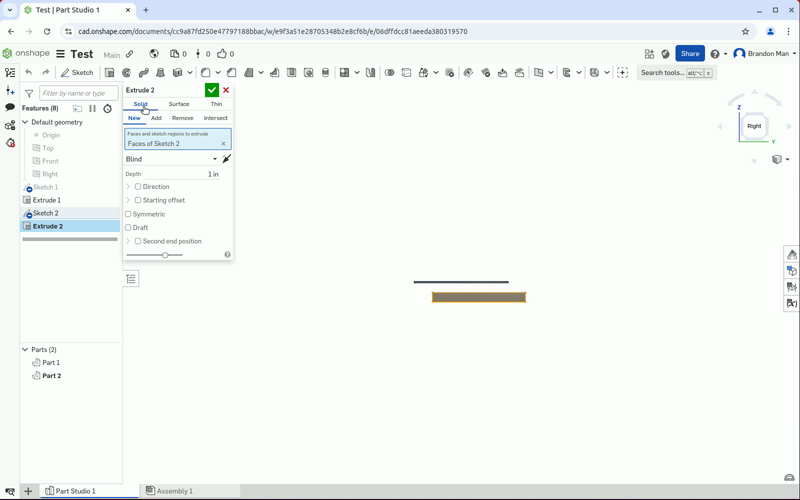
click(143, 106)
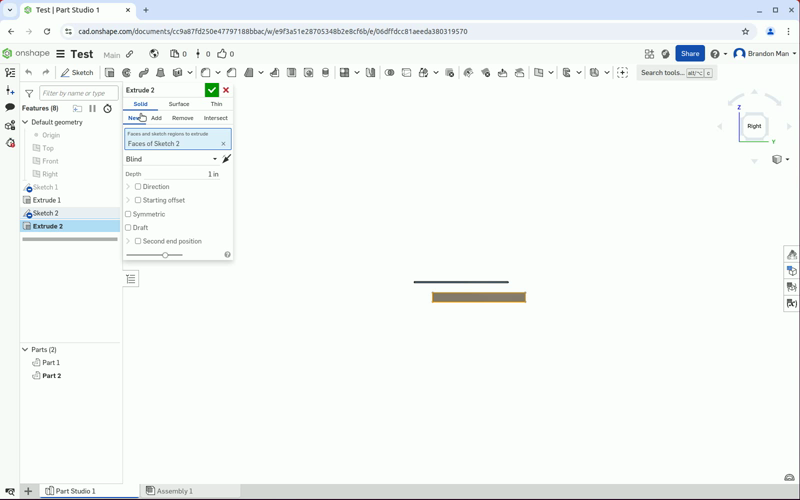
mouse_move(137, 120)
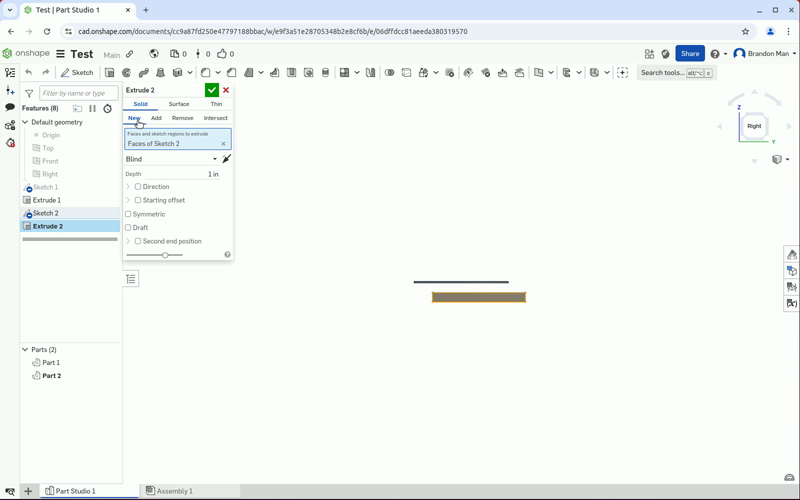
click(137, 120)
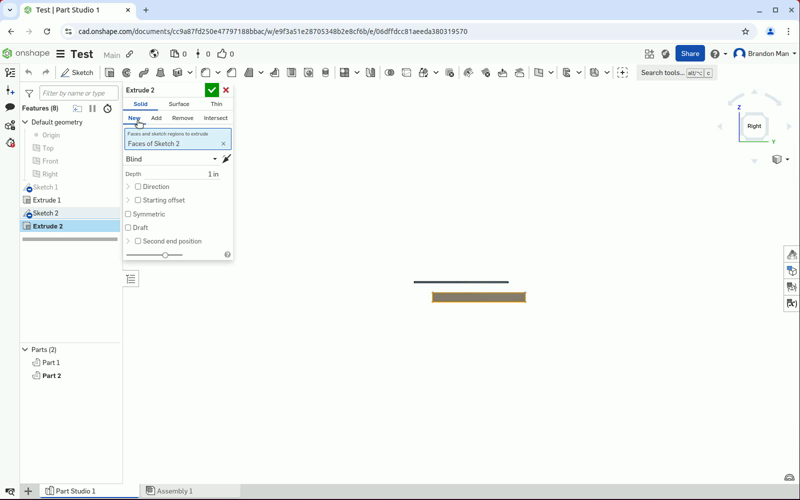
key(tab, 4)
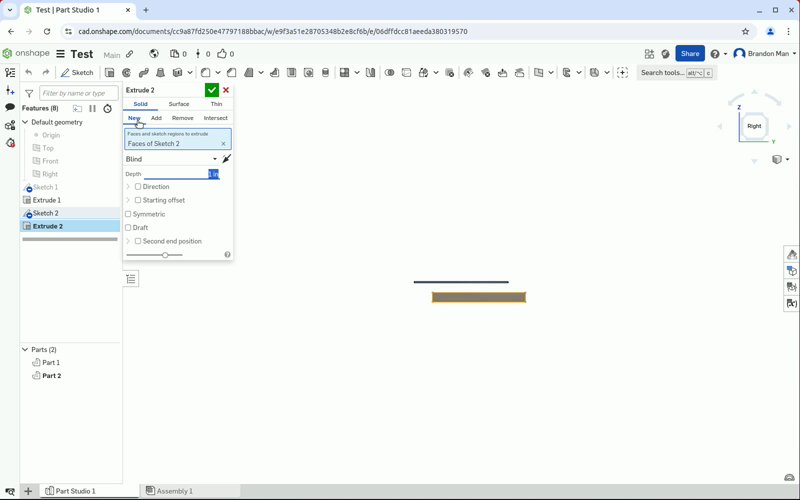
text(0.481)
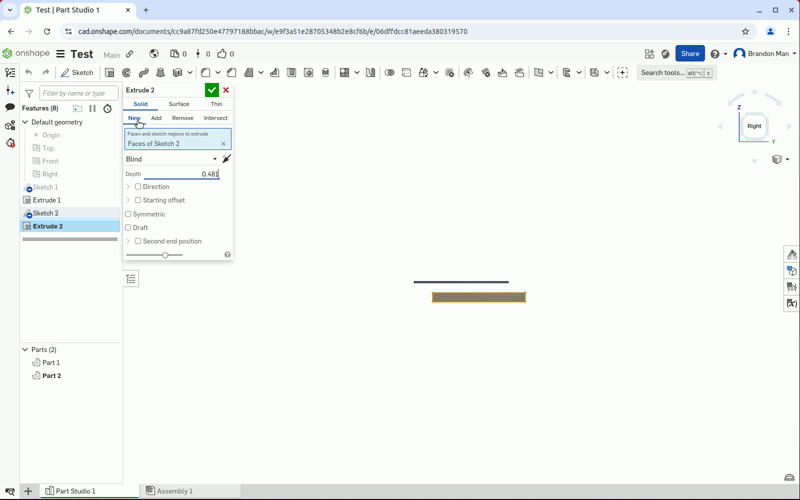
key(enter)
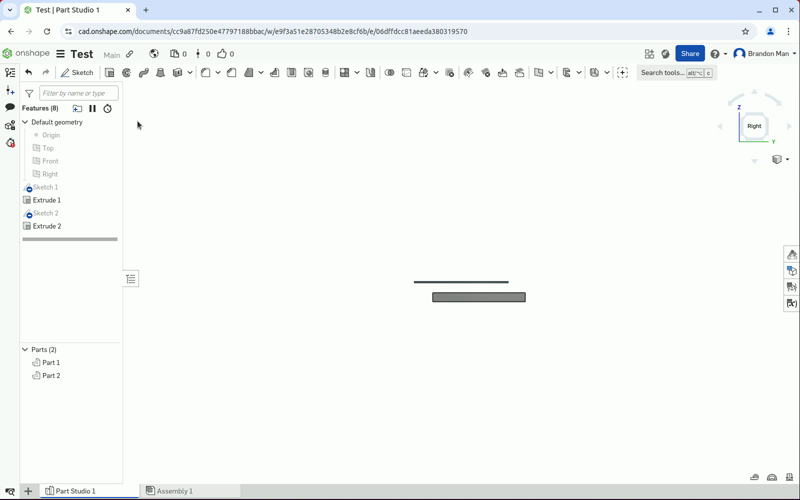
key(shift+h)
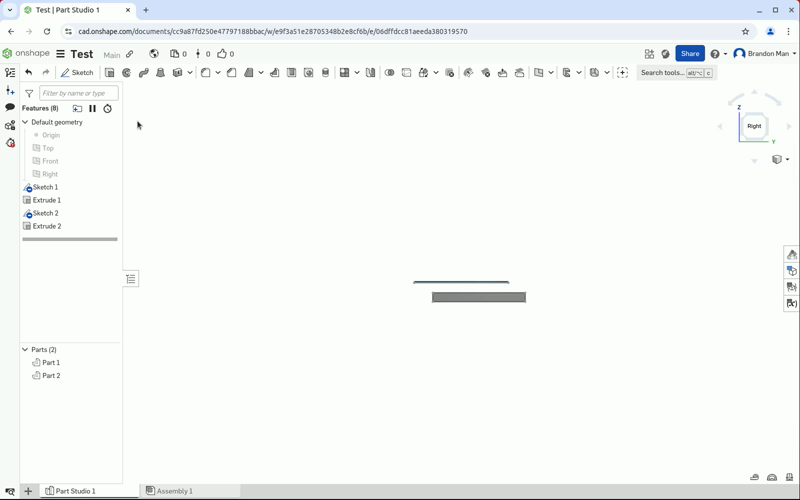
key(shift+h)
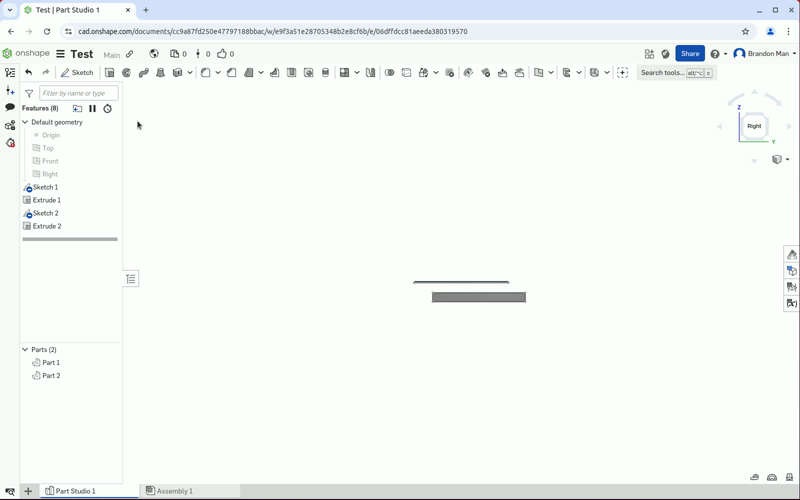
key(shift+7)
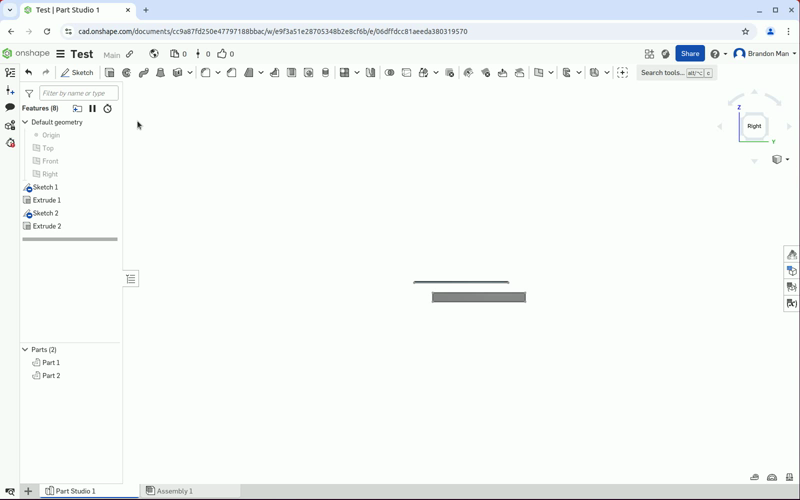
key(right, 2)
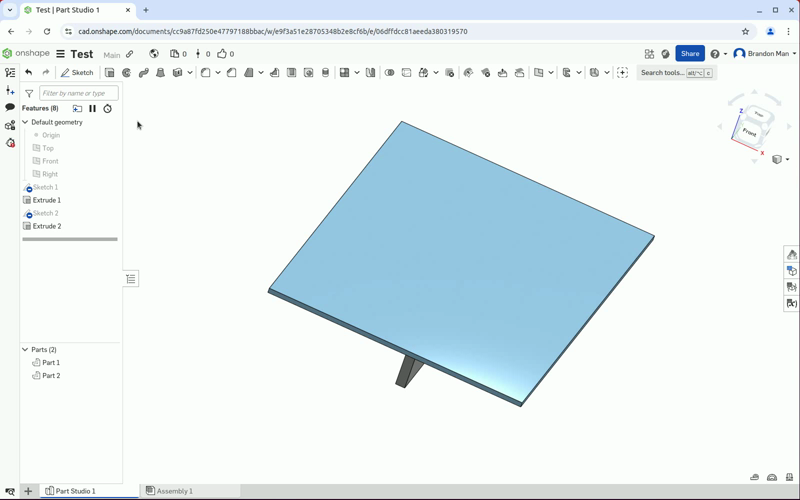
key(down, 2)
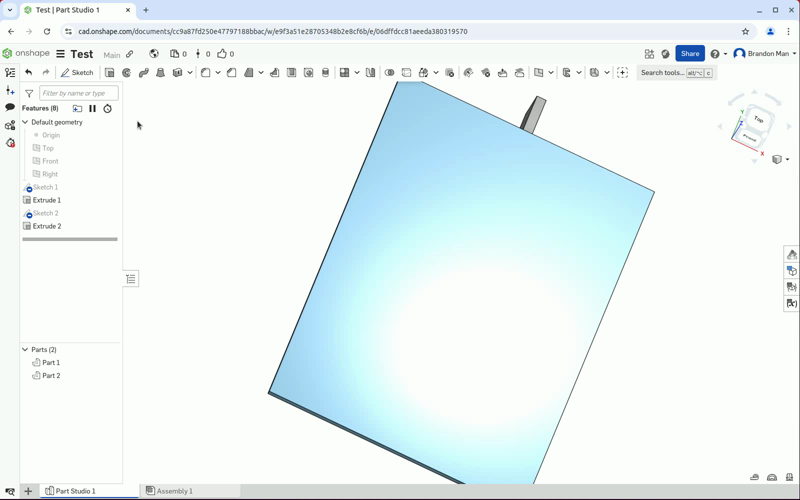
key(up, 2)
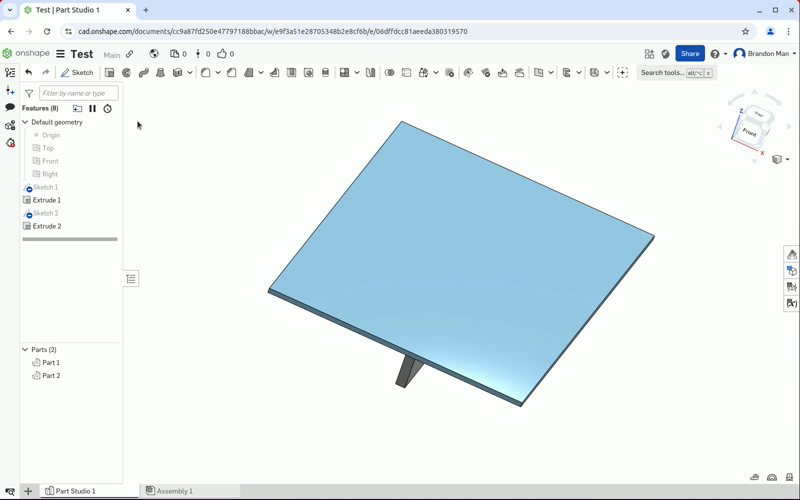
key(left, 2)
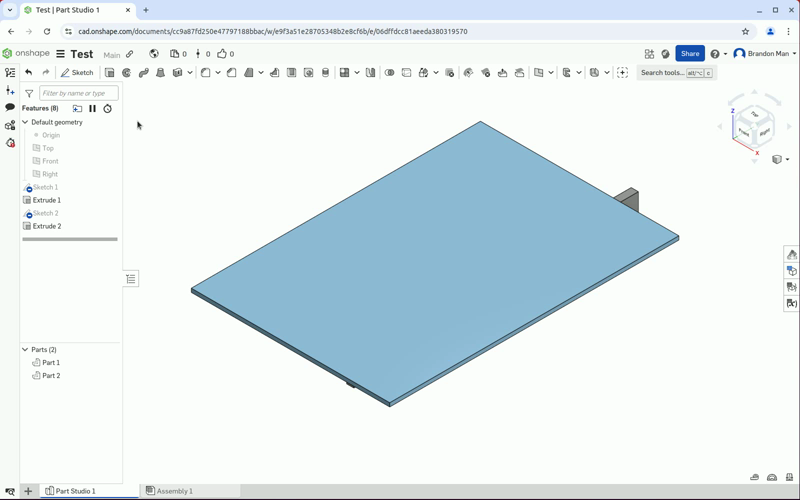
mouse_move(73, 189)
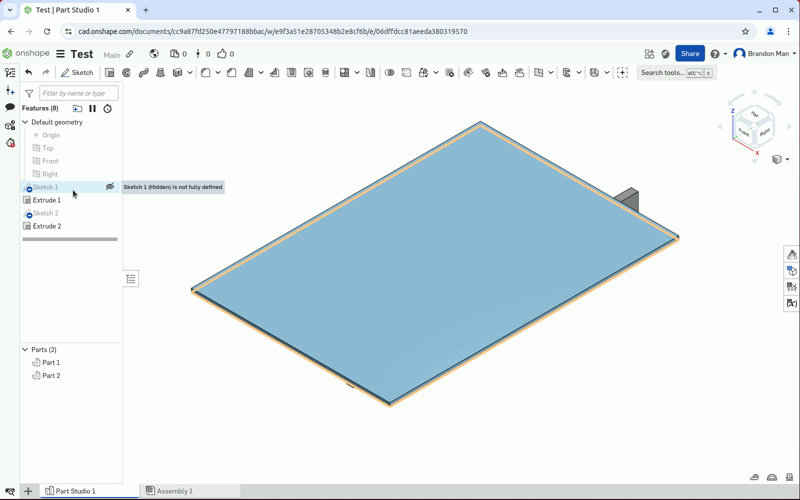
click(73, 189)